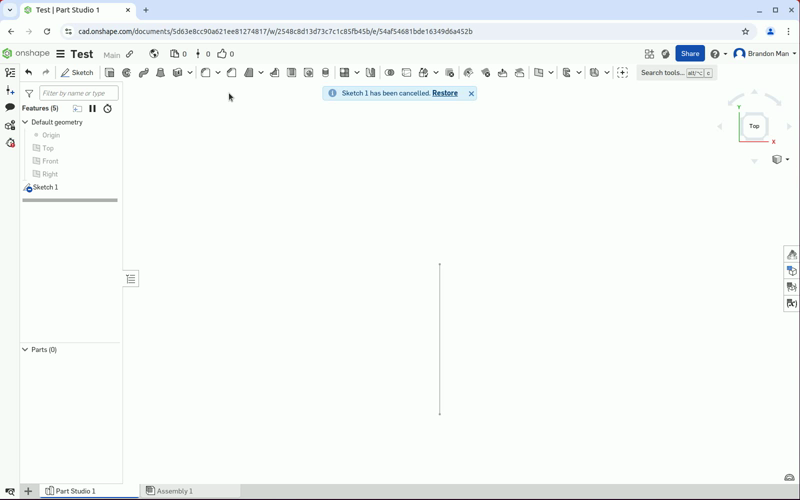
key(shift+h)
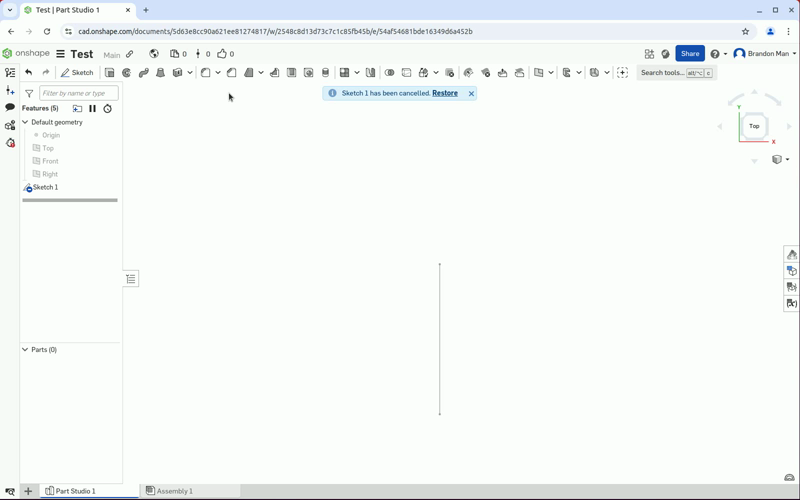
key(shift+s)
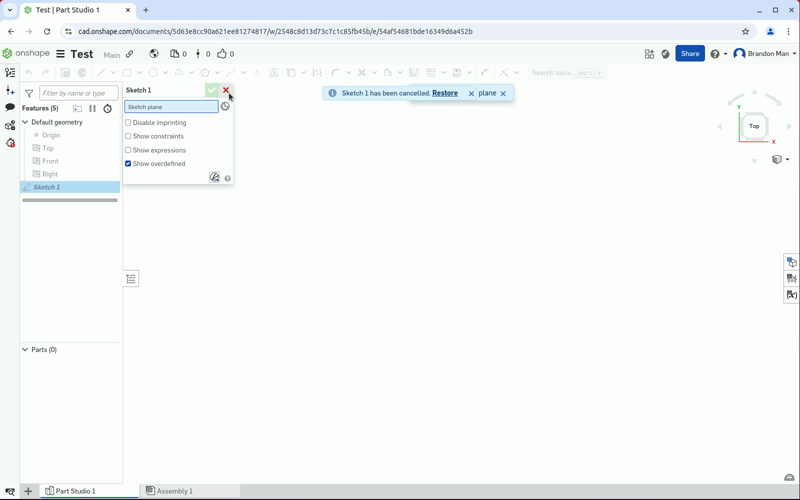
mouse_move(73, 150)
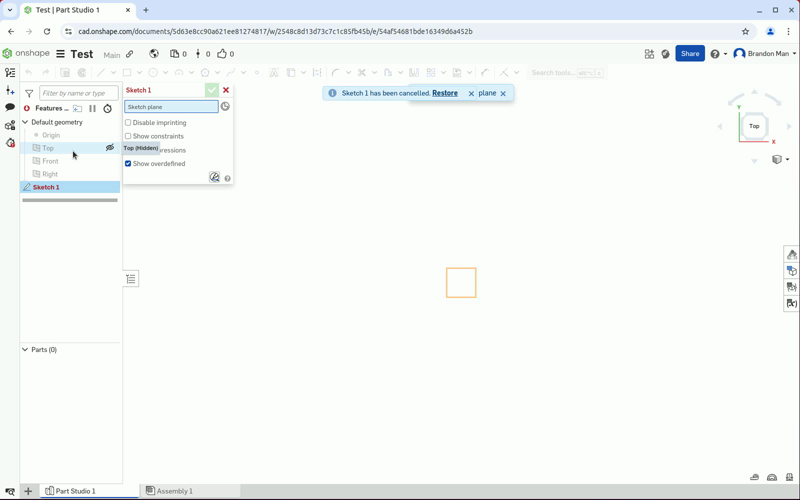
click(73, 150)
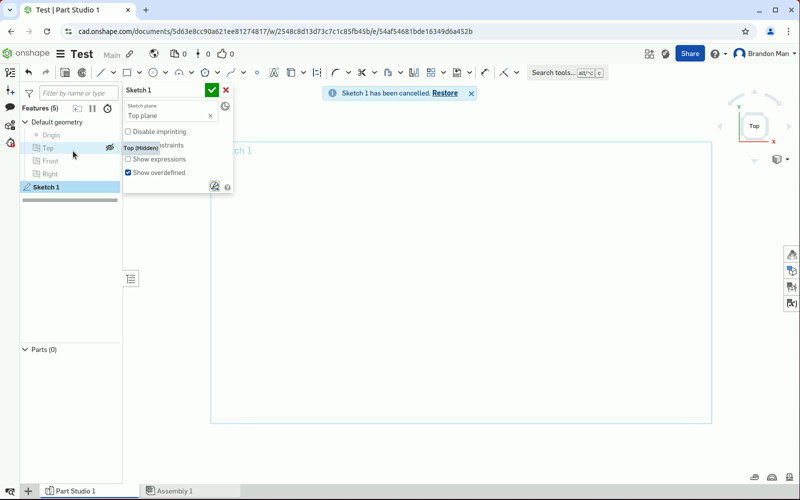
mouse_move(73, 352)
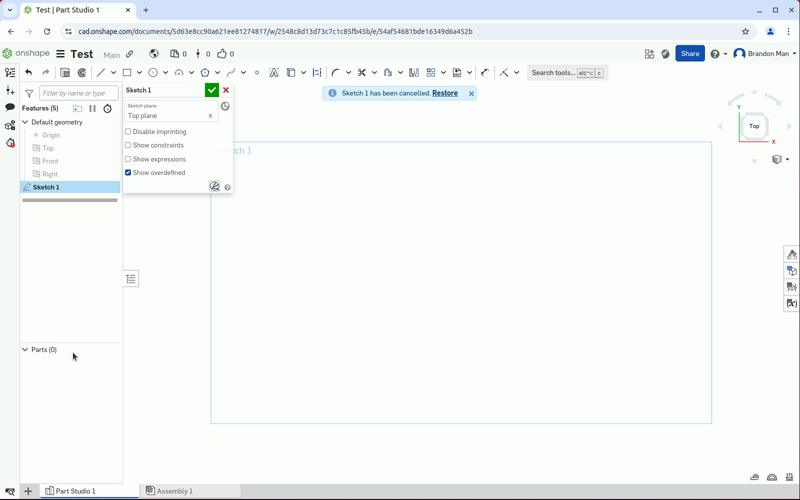
key(y)
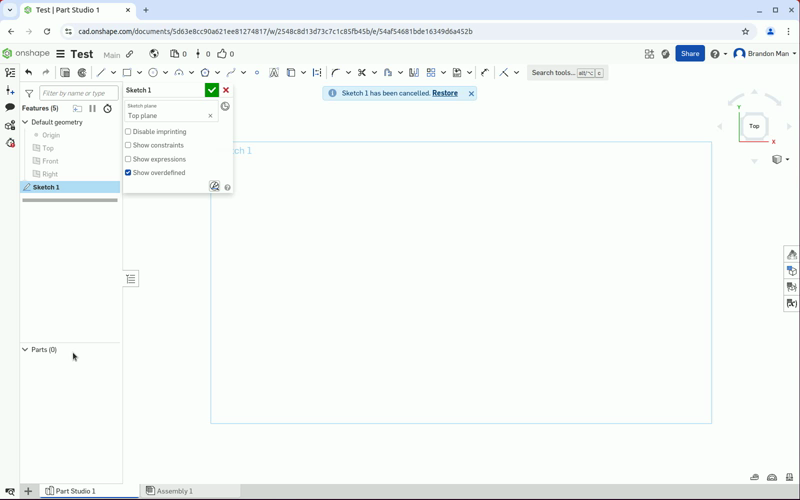
key(a)
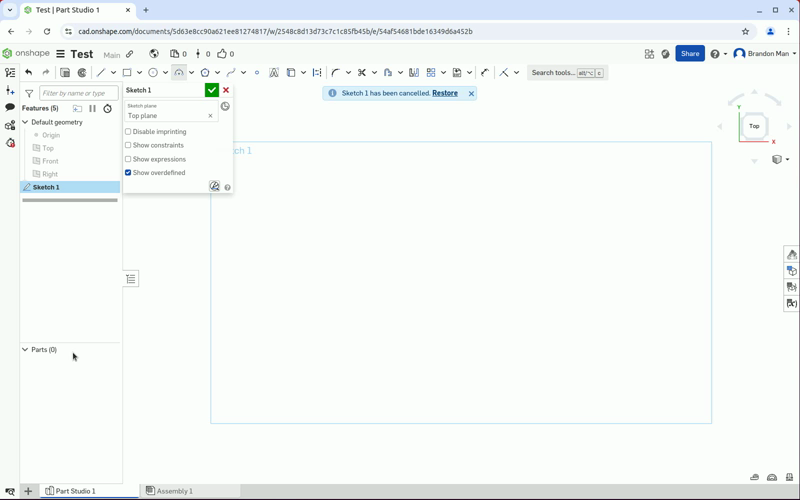
key_down(shift)
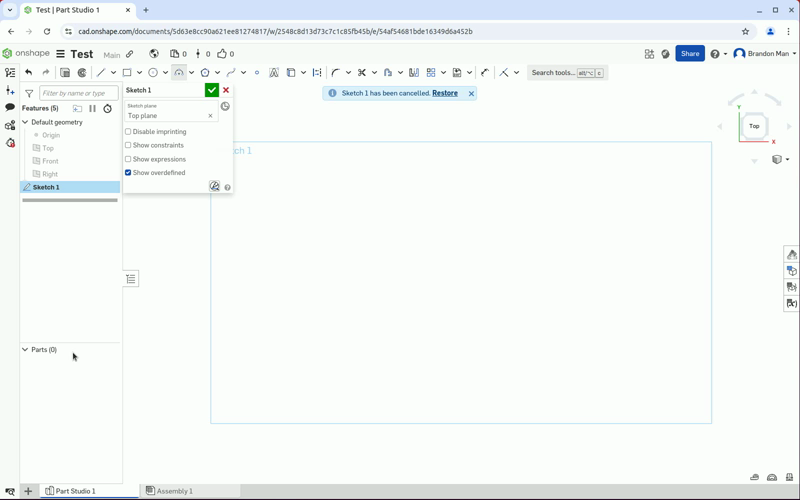
mouse_move(348, 327)
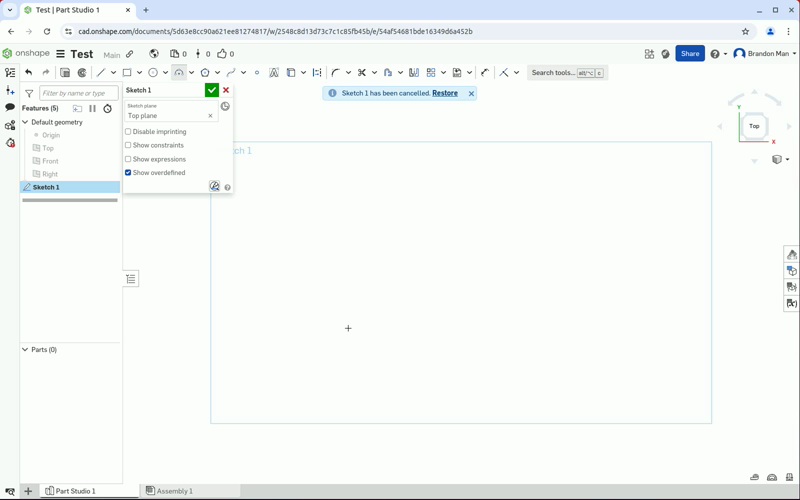
click(348, 327)
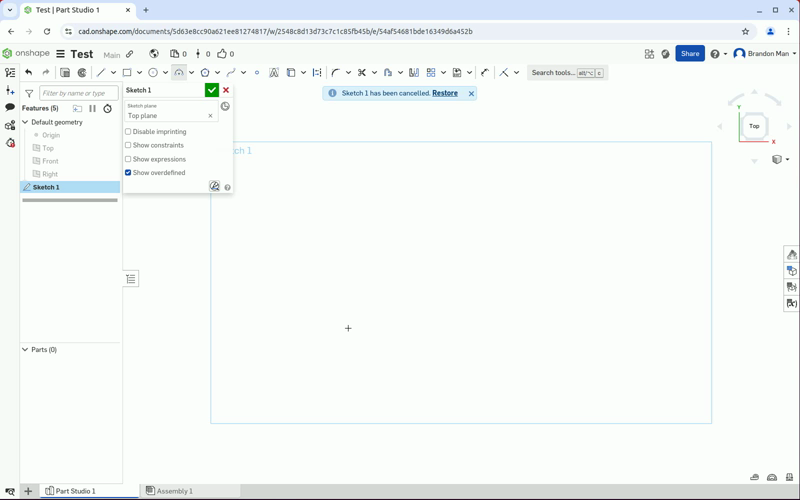
key_up(shift)
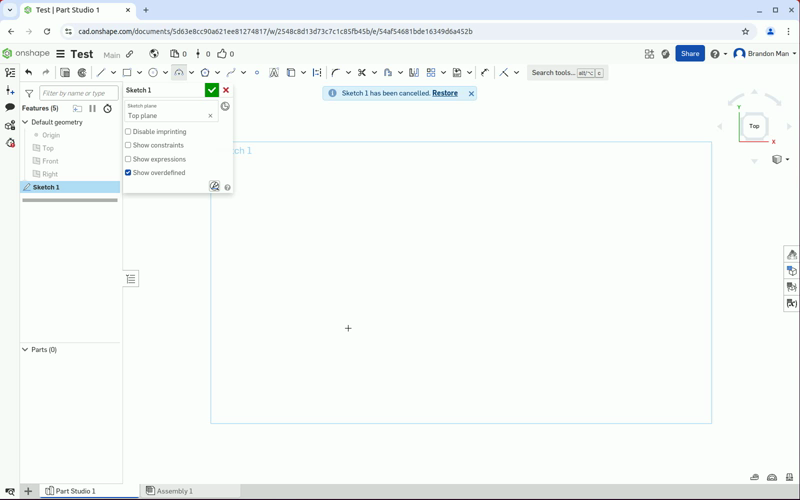
key_down(shift)
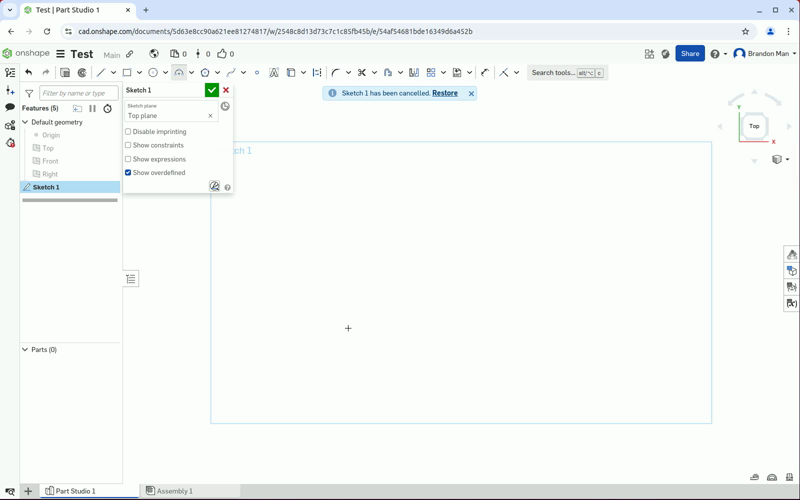
mouse_move(371, 351)
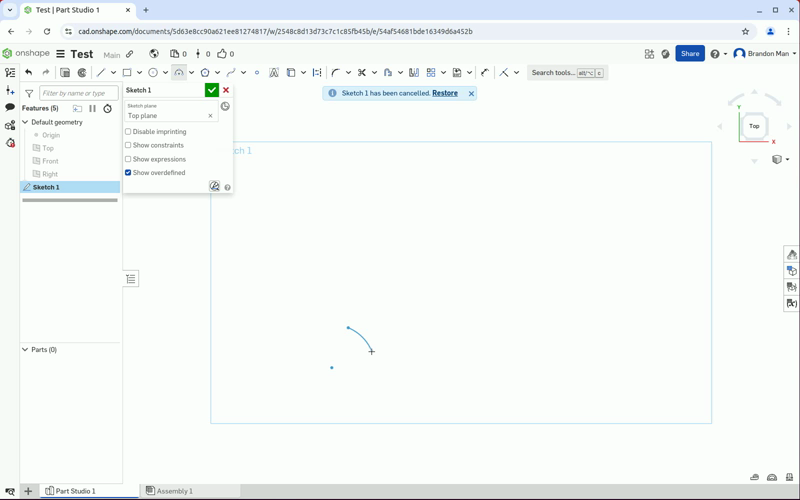
click(371, 351)
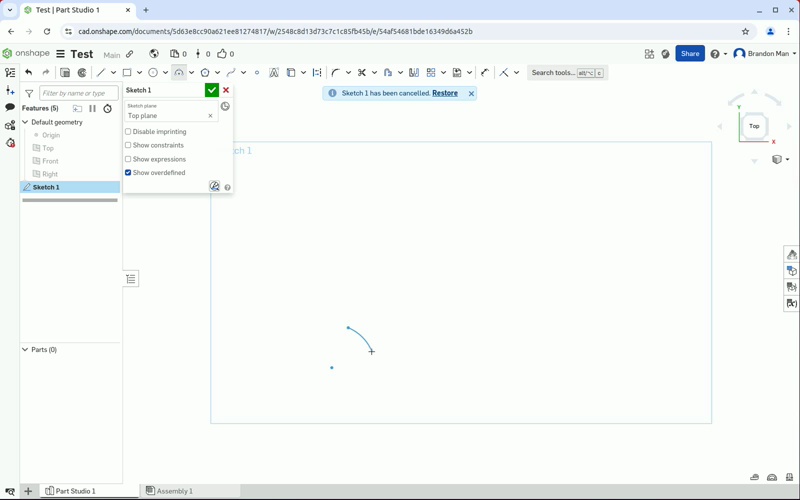
mouse_move(355, 344)
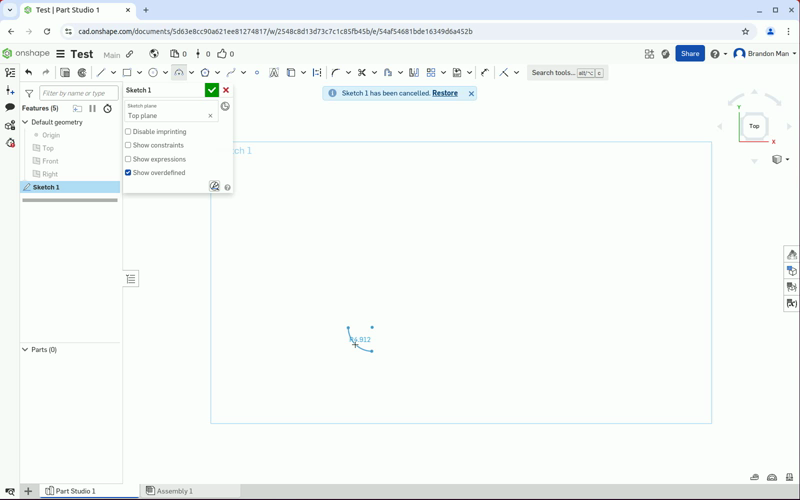
click(355, 344)
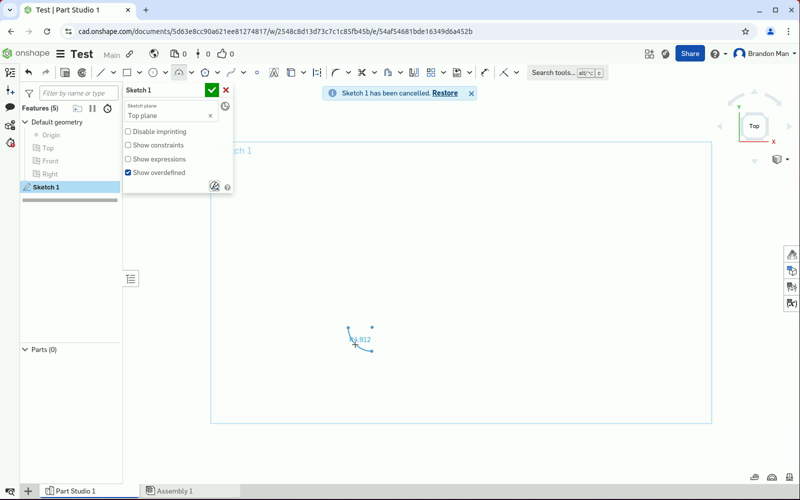
key_up(shift)
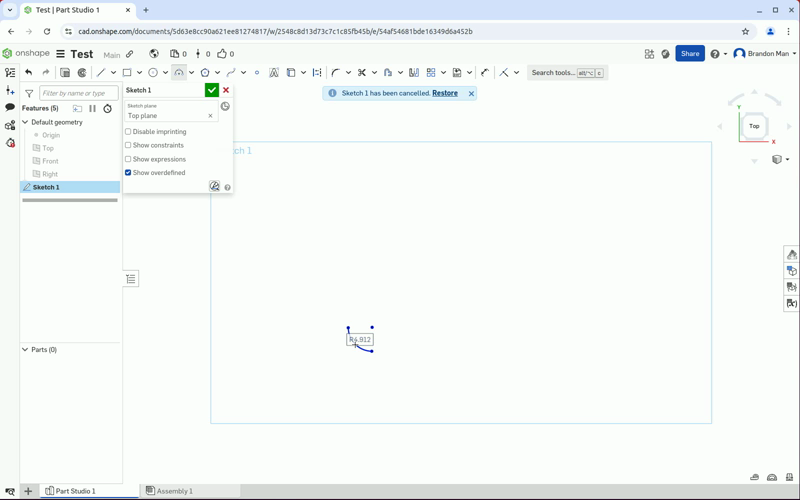
key(esc)
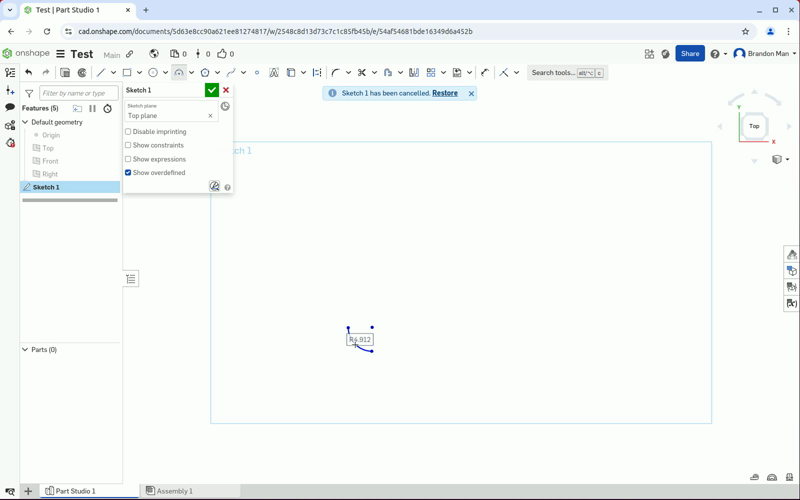
key(l)
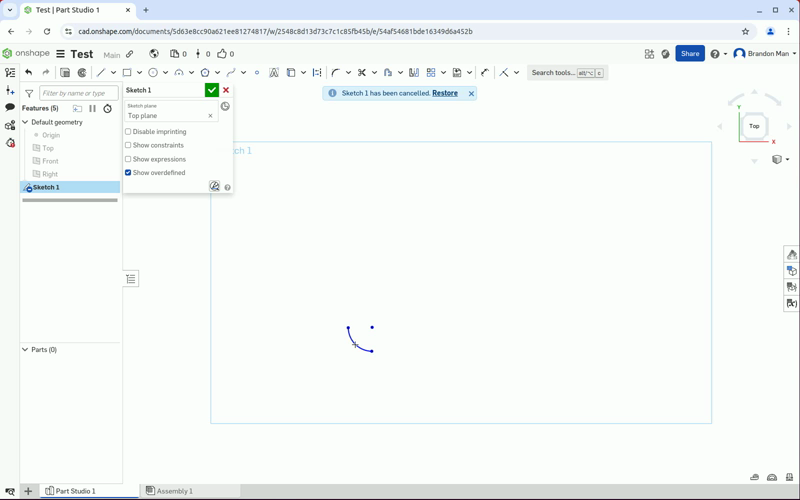
mouse_move(371, 351)
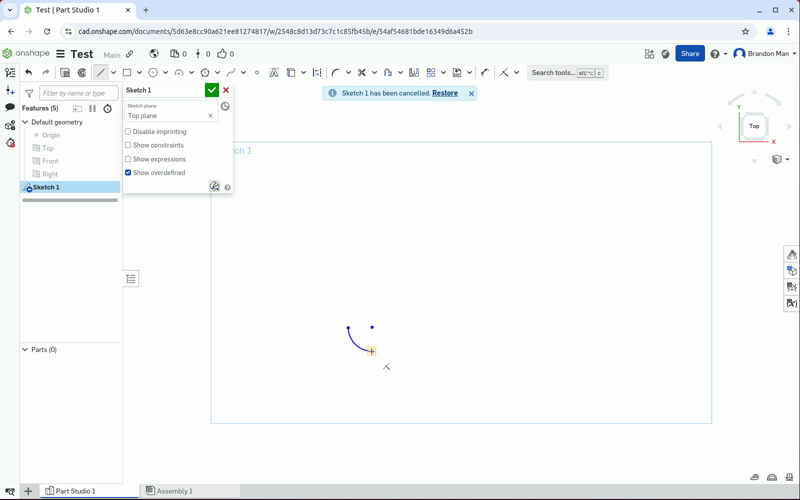
click(371, 351)
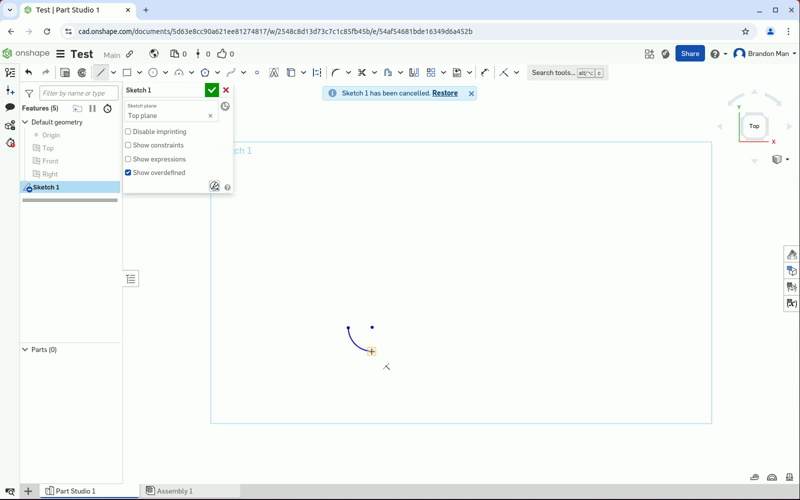
key_down(shift)
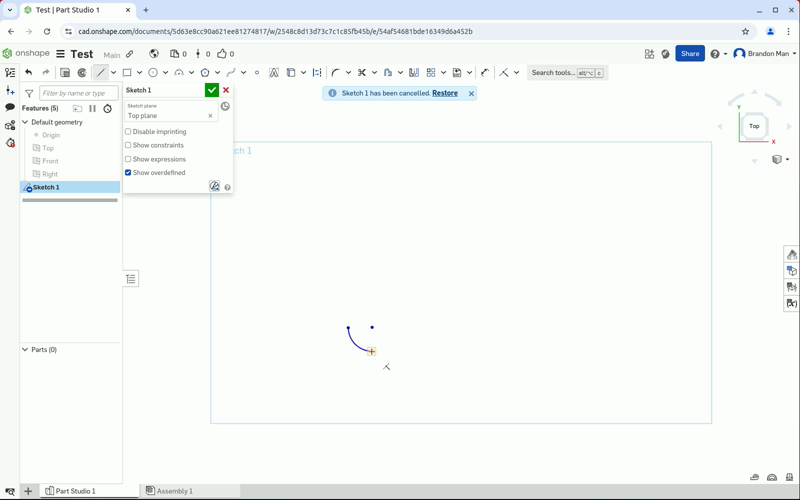
mouse_move(548, 351)
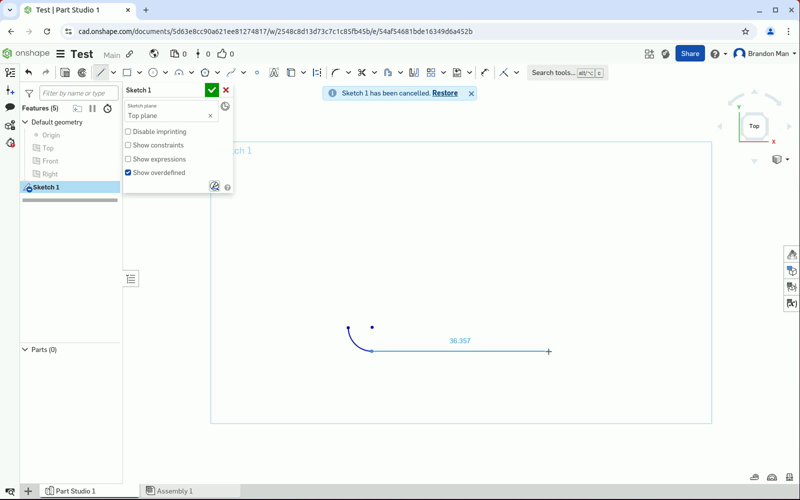
click(548, 351)
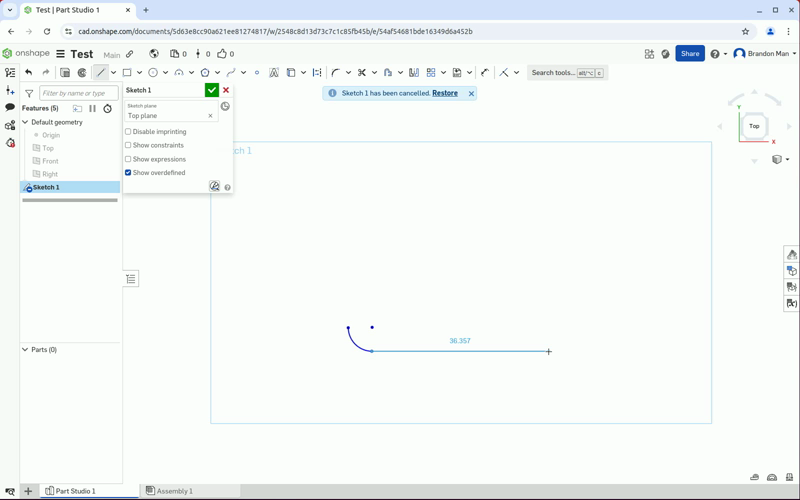
key_up(shift)
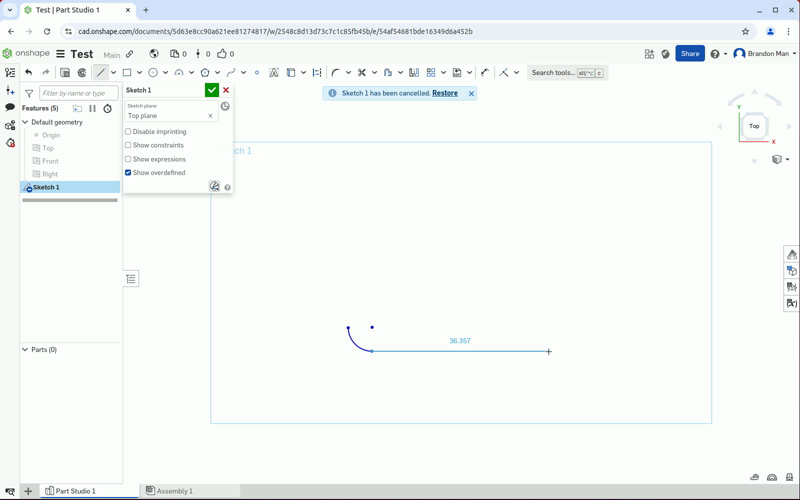
key(esc)
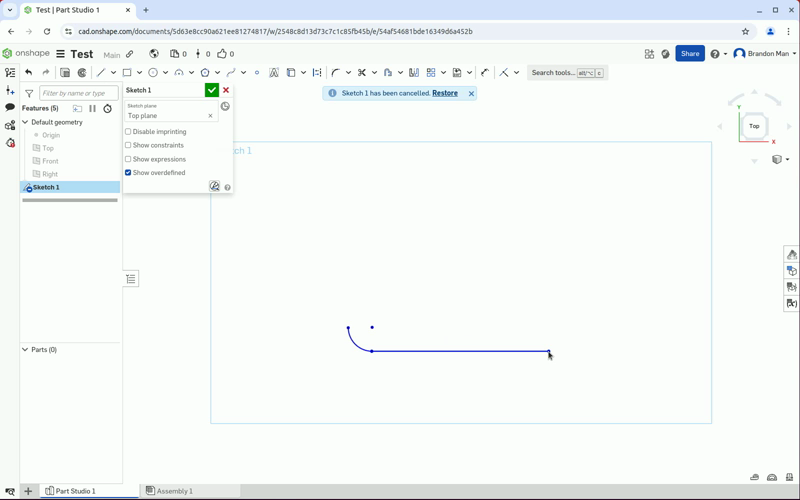
key(a)
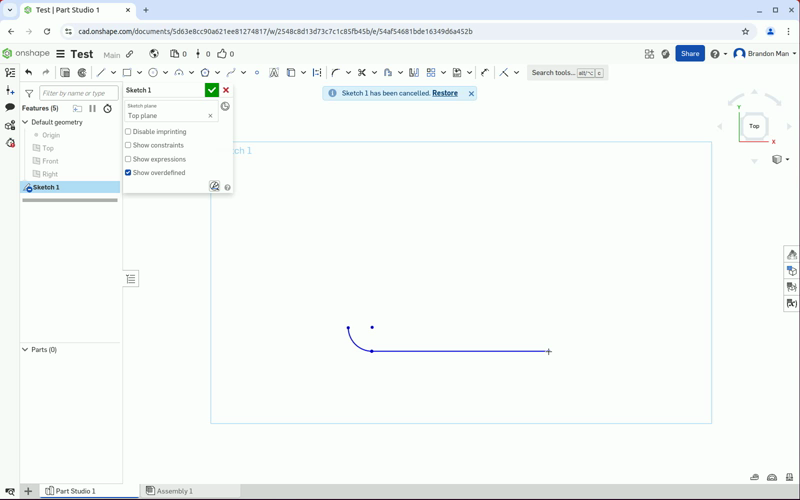
mouse_move(548, 351)
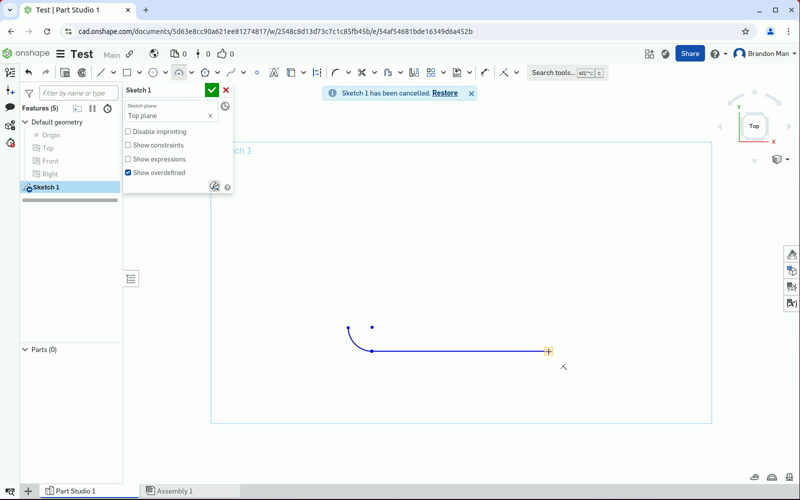
click(548, 351)
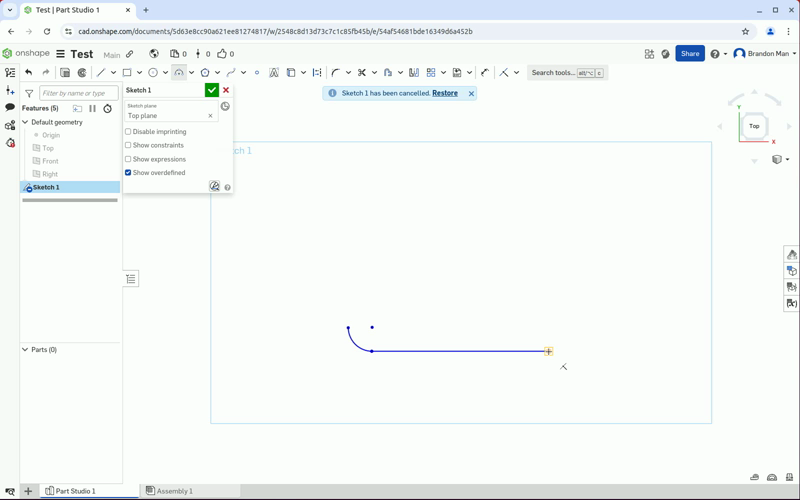
key_down(shift)
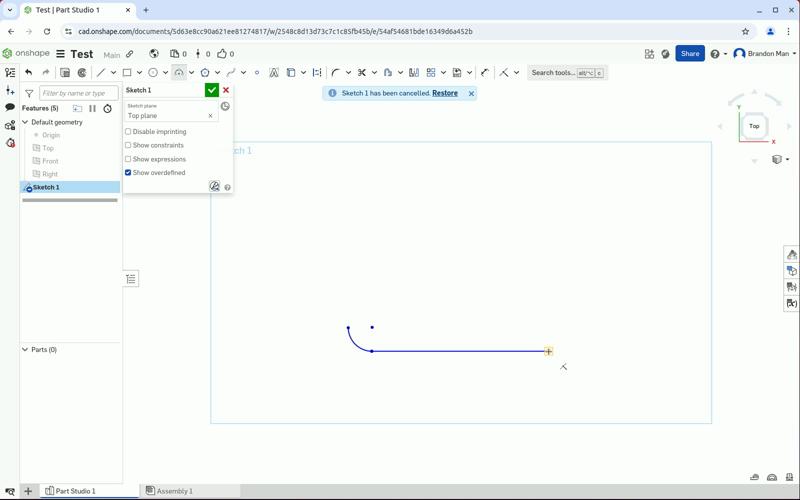
mouse_move(572, 327)
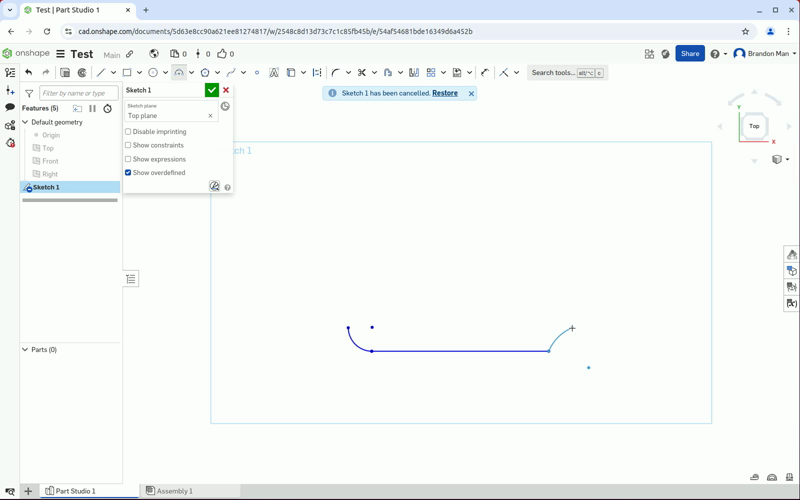
click(572, 327)
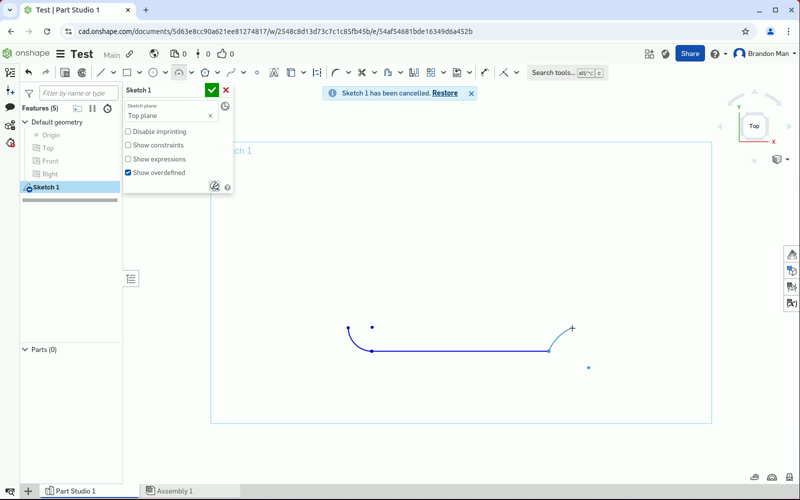
mouse_move(565, 344)
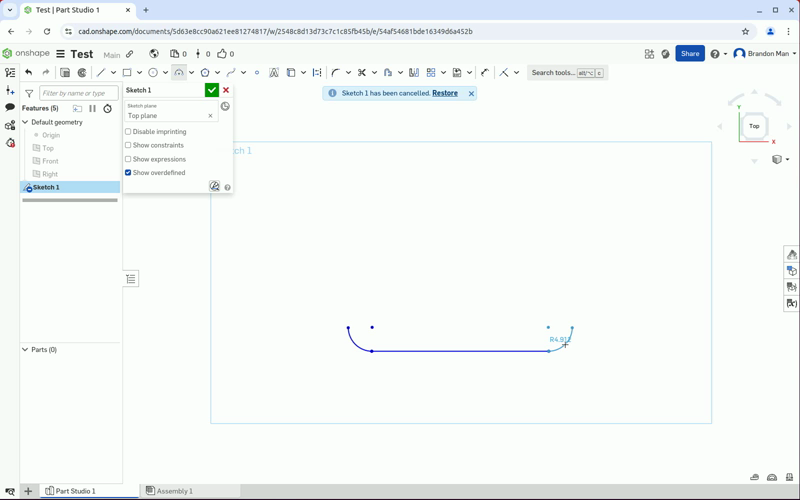
click(565, 344)
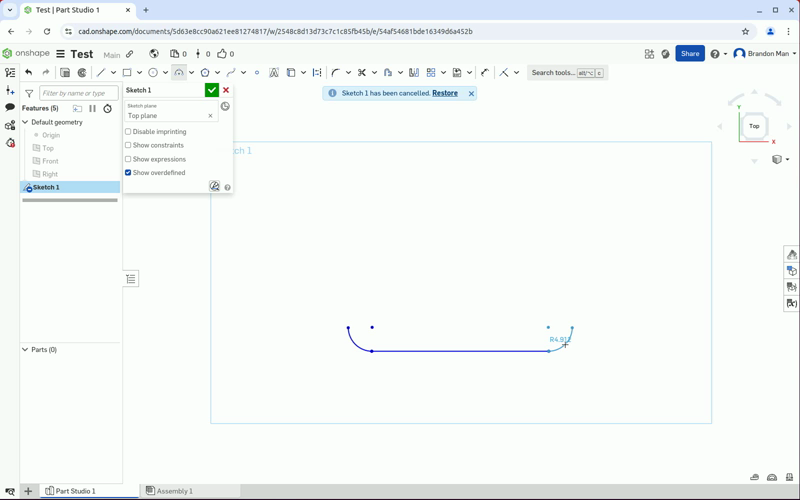
key_up(shift)
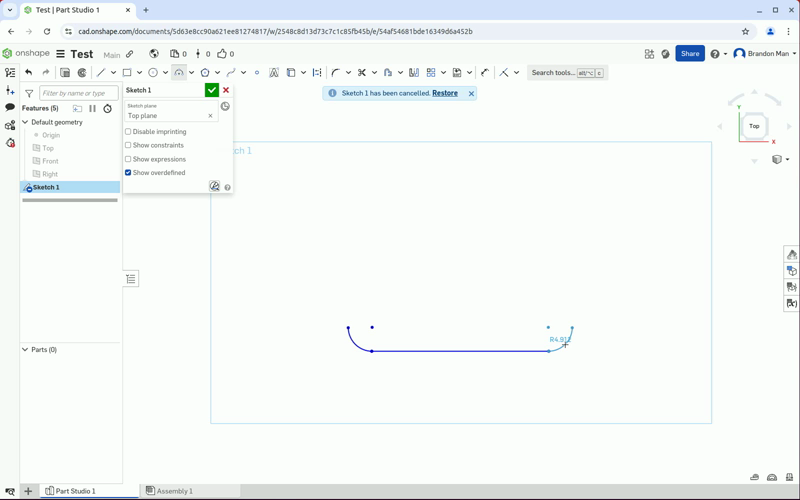
key(esc)
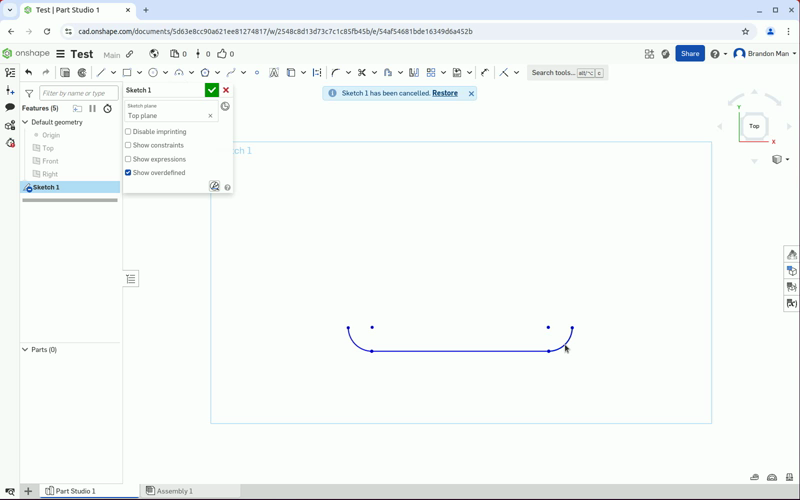
key(l)
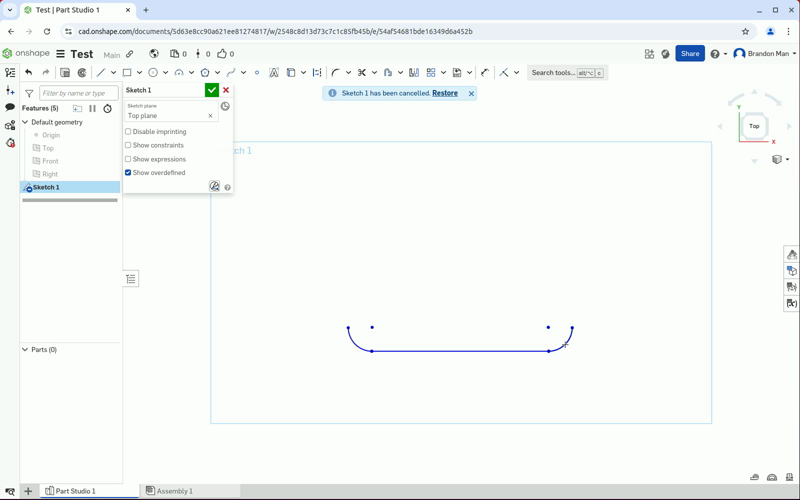
mouse_move(572, 327)
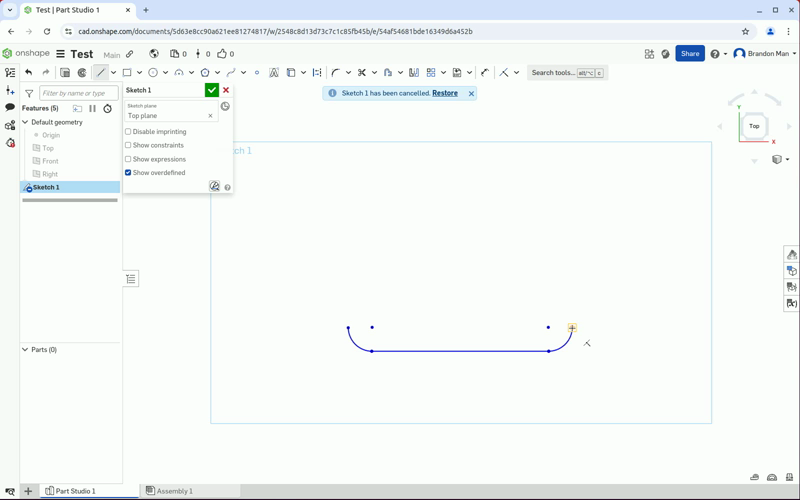
click(572, 327)
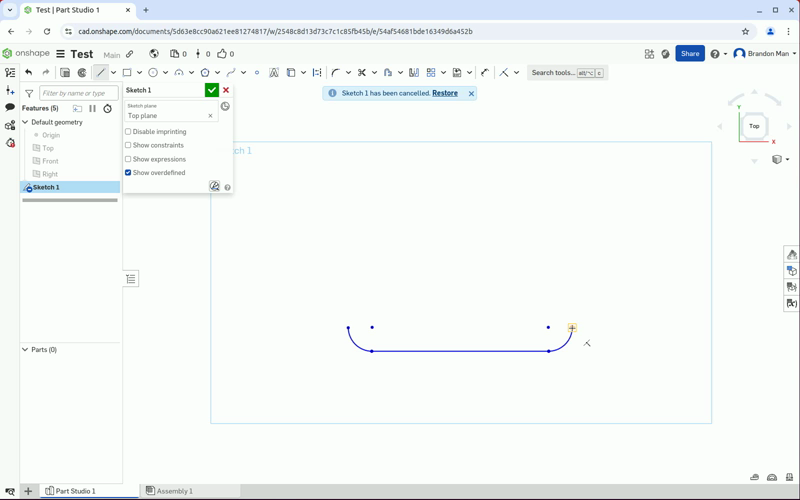
key_down(shift)
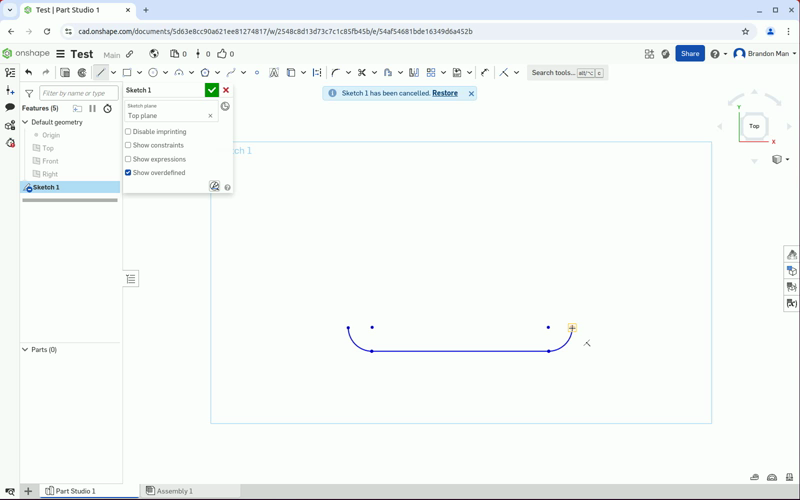
mouse_move(572, 237)
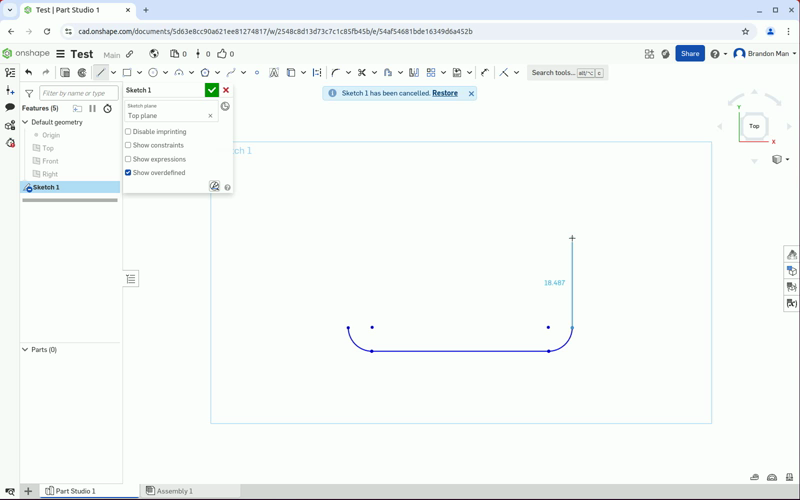
click(572, 237)
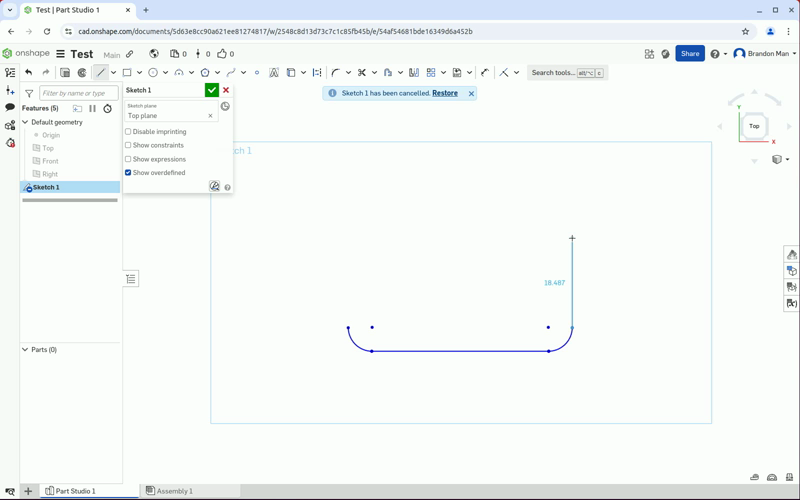
key_up(shift)
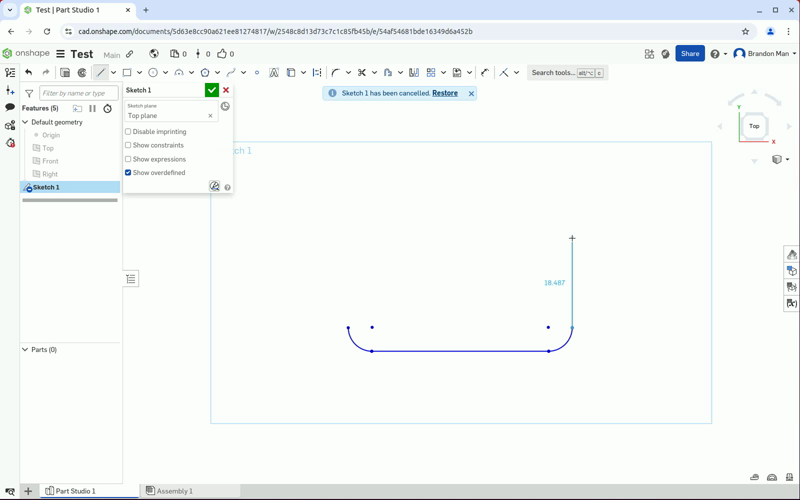
key(esc)
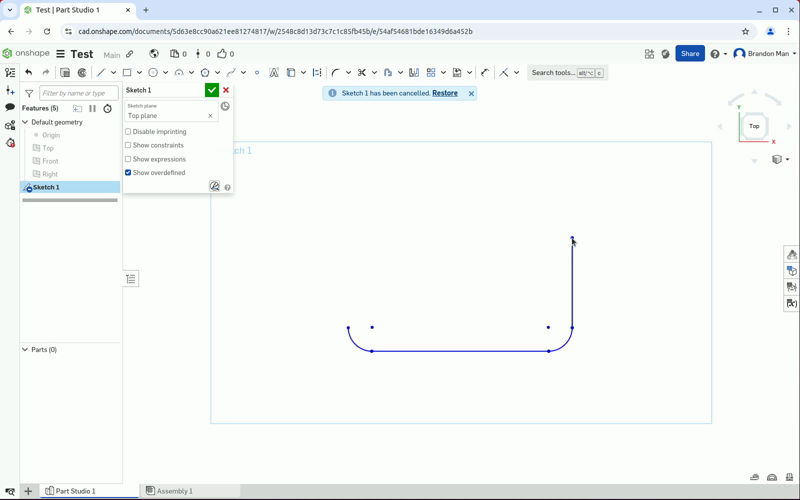
key(a)
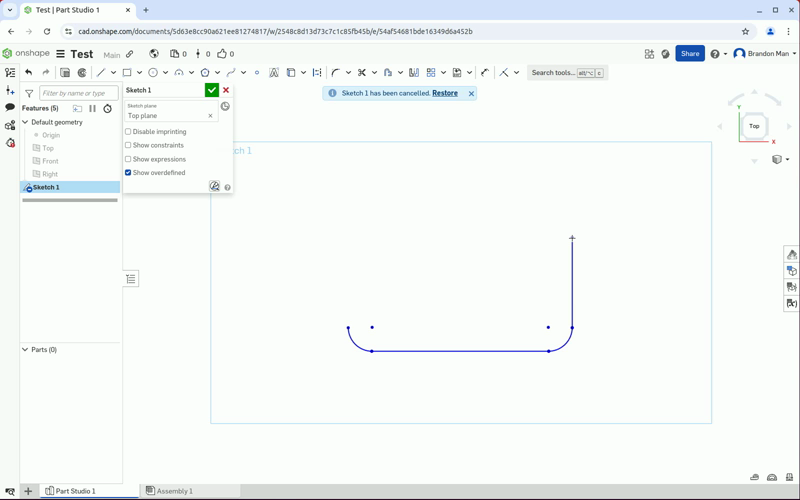
mouse_move(572, 237)
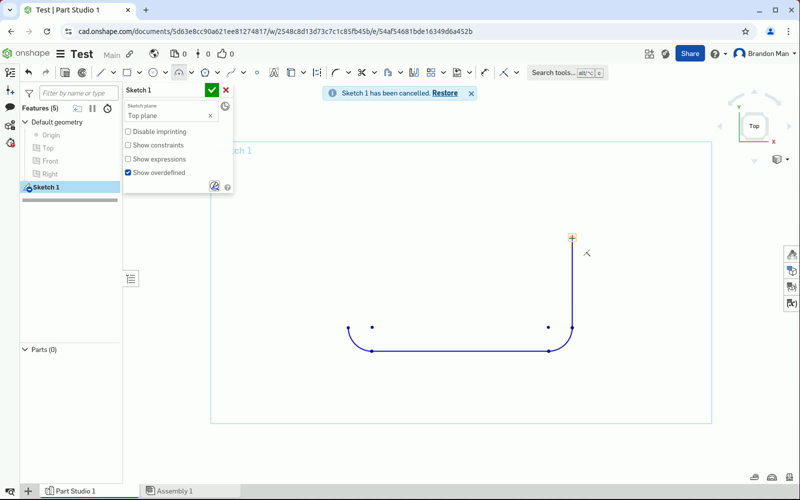
click(572, 237)
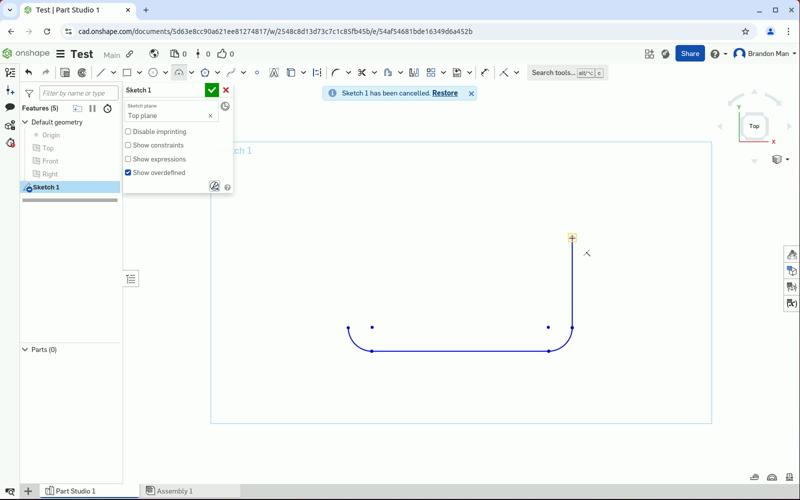
key_down(shift)
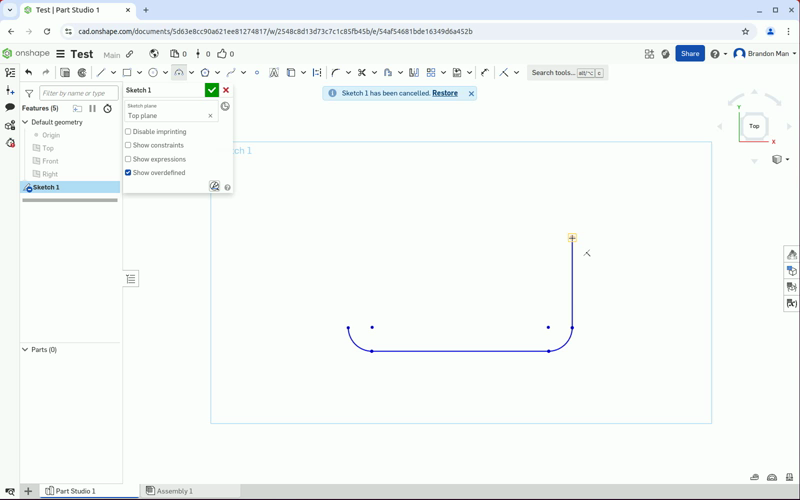
mouse_move(548, 214)
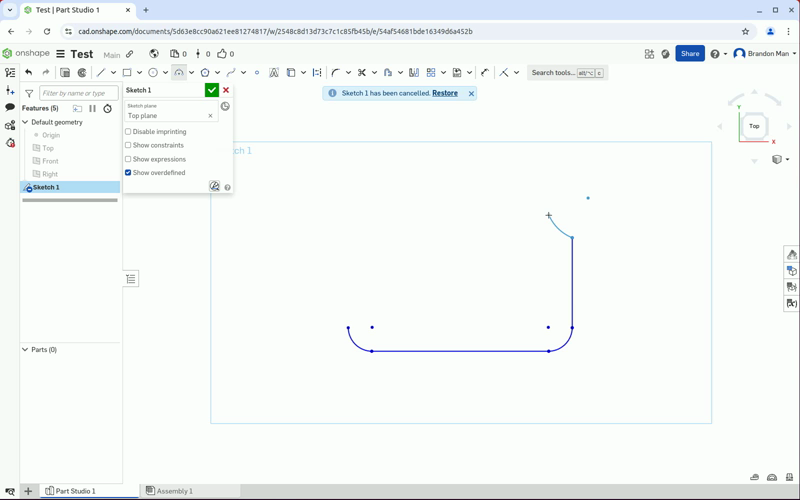
click(548, 214)
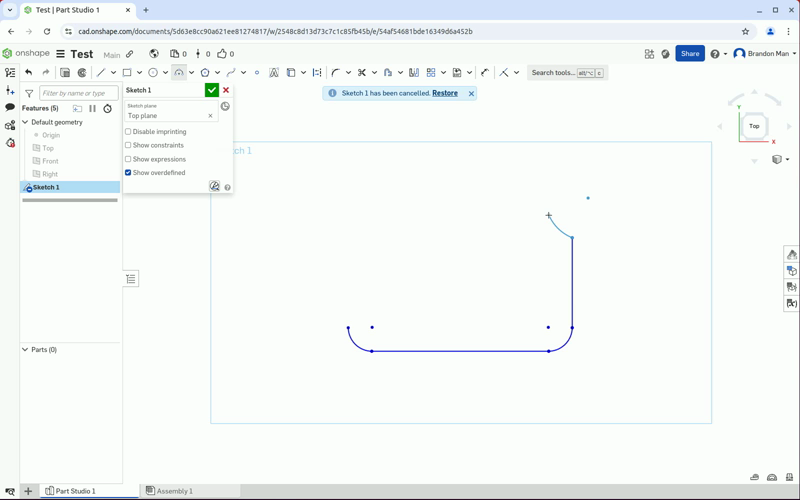
mouse_move(565, 221)
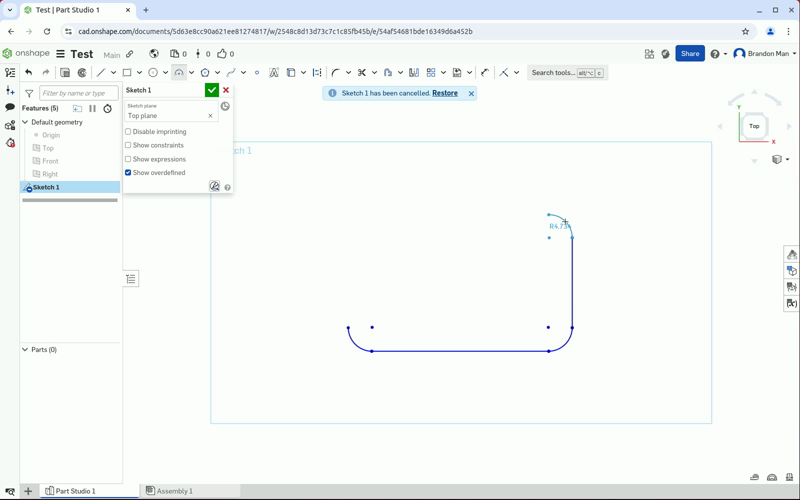
click(565, 221)
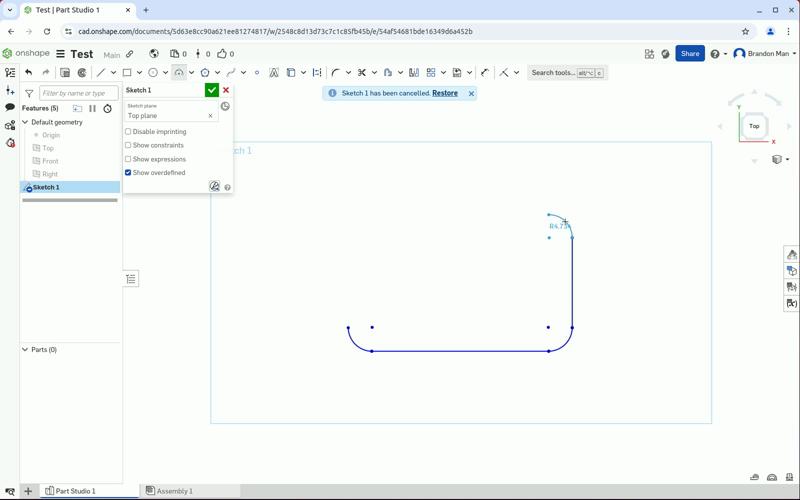
key_up(shift)
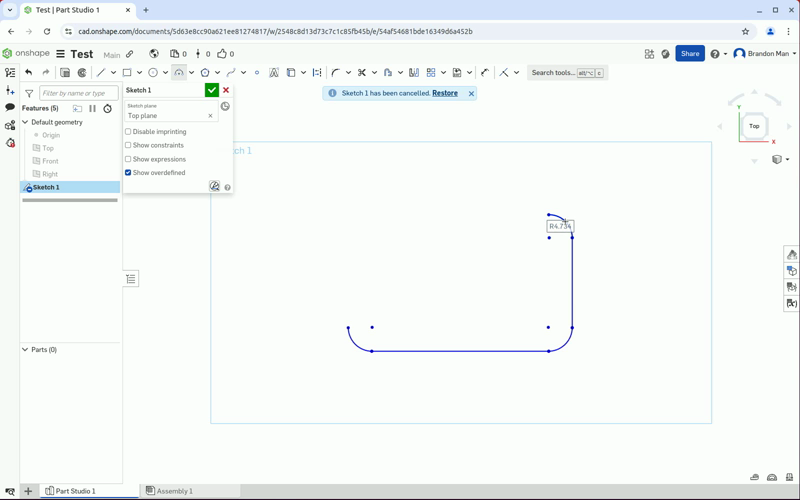
key(esc)
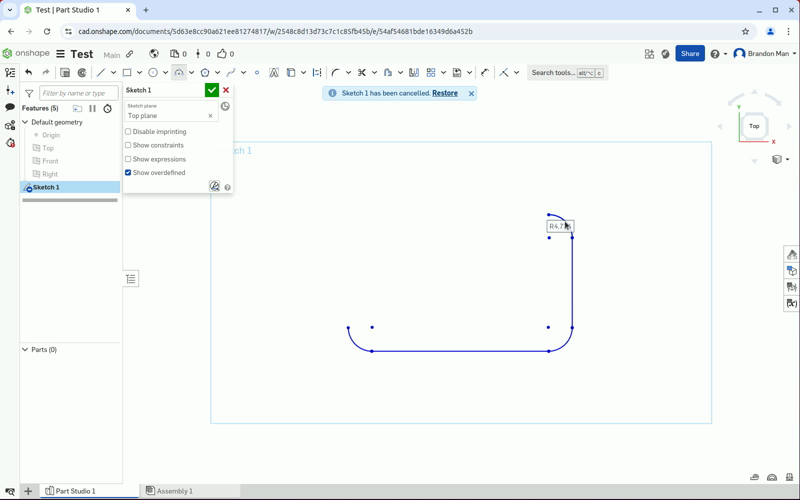
key(l)
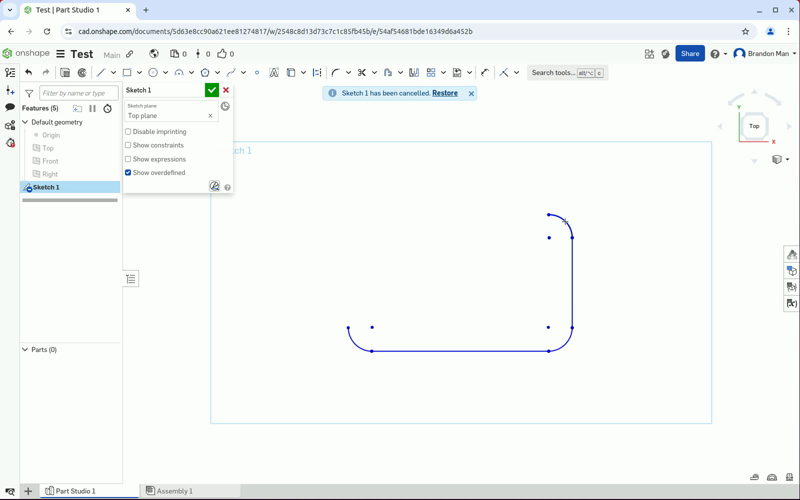
mouse_move(548, 214)
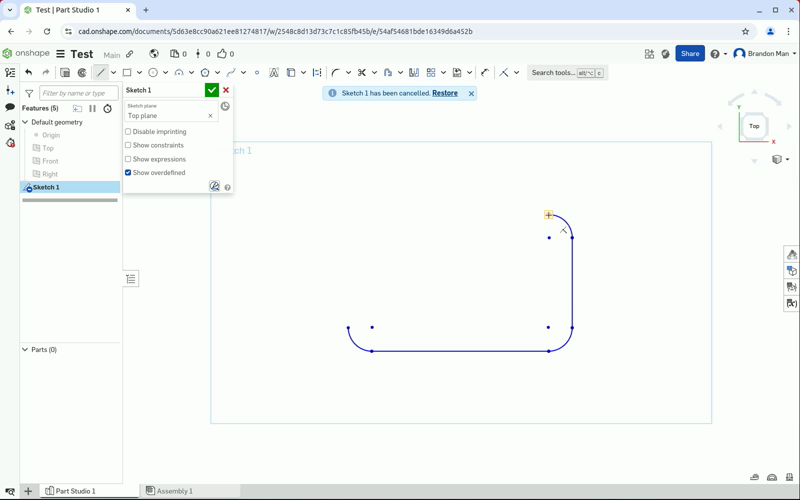
click(548, 214)
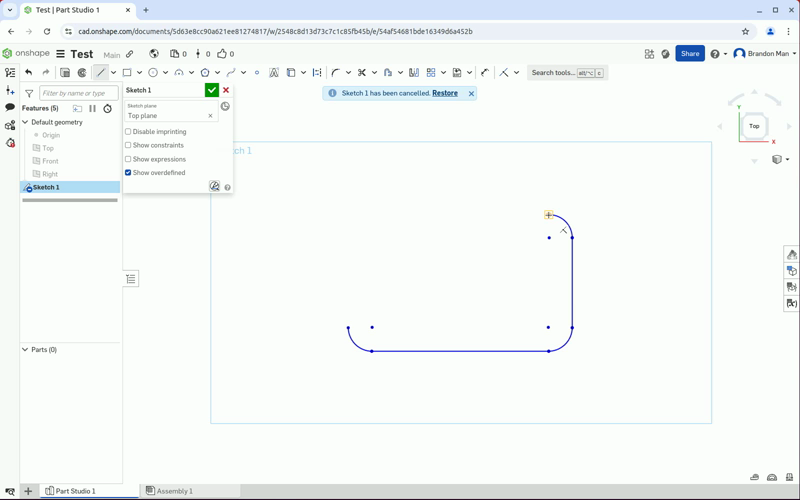
key_down(shift)
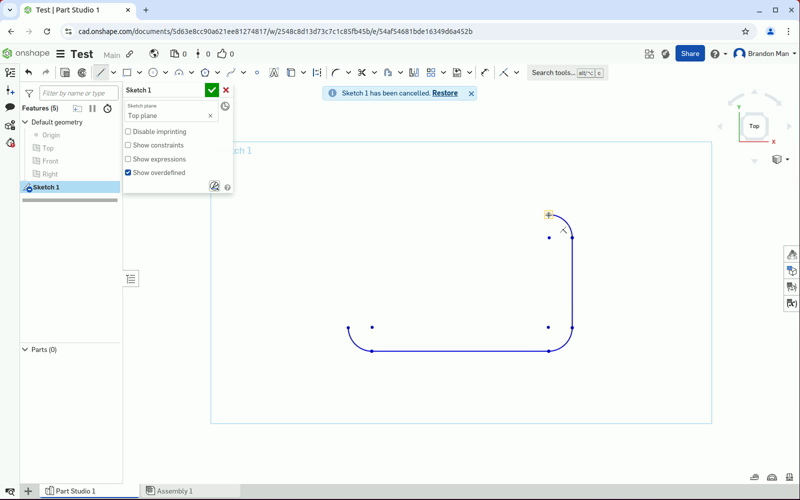
mouse_move(371, 214)
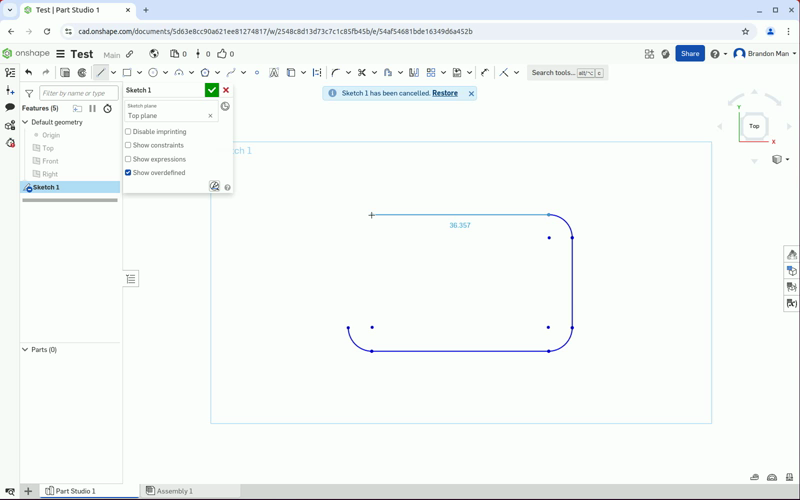
click(371, 214)
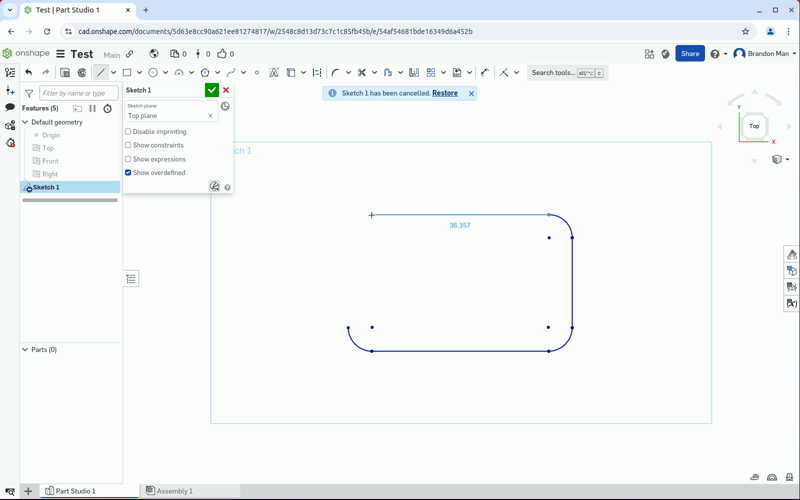
key_up(shift)
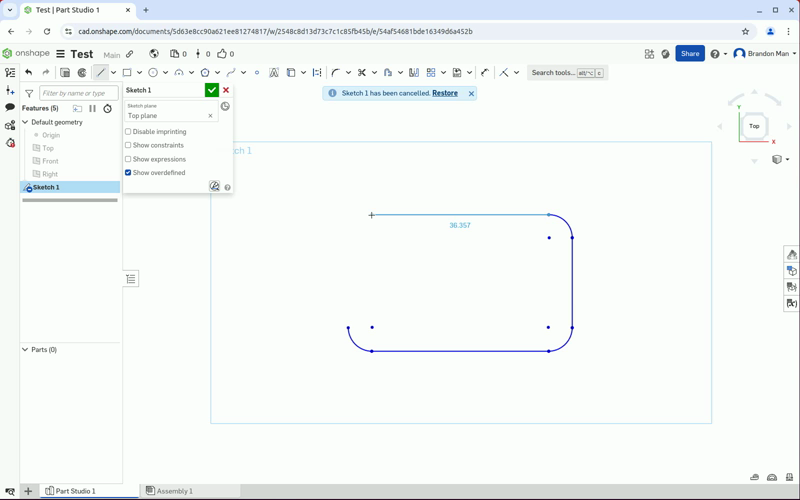
key(esc)
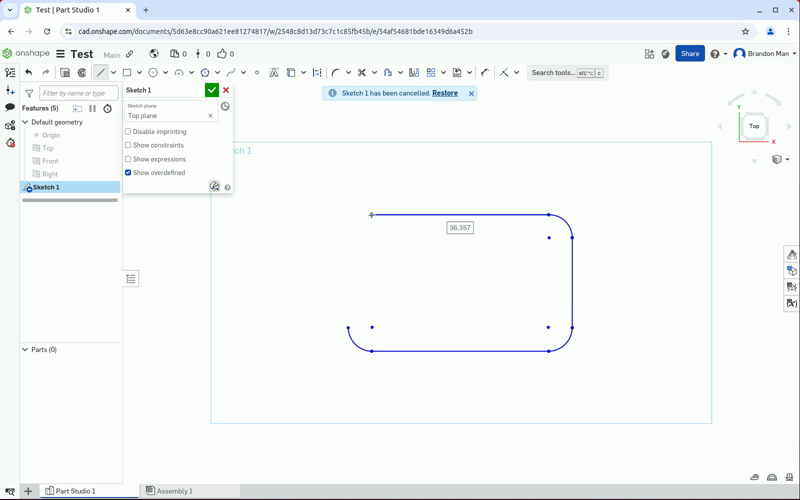
key(a)
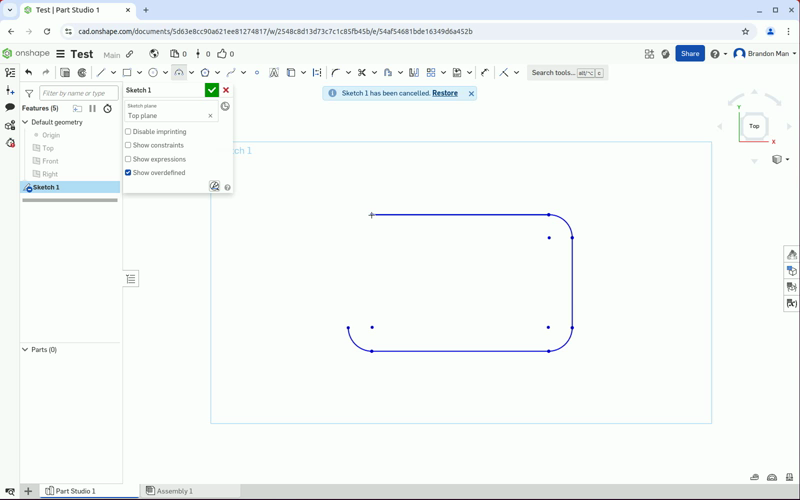
mouse_move(371, 214)
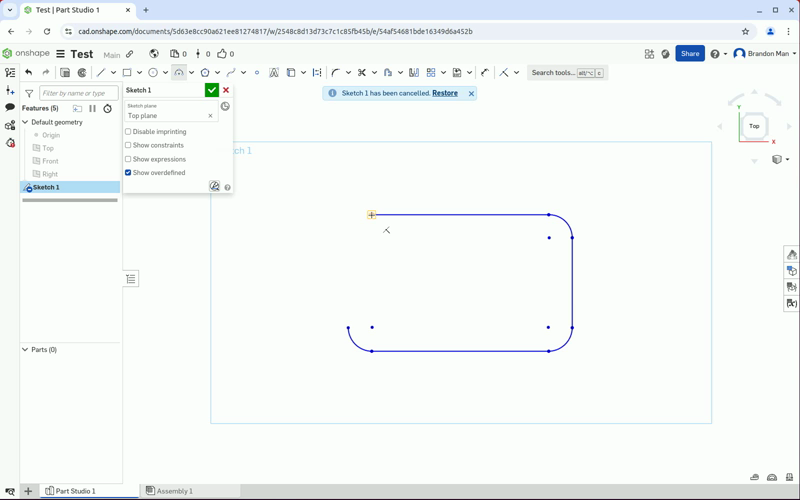
click(371, 214)
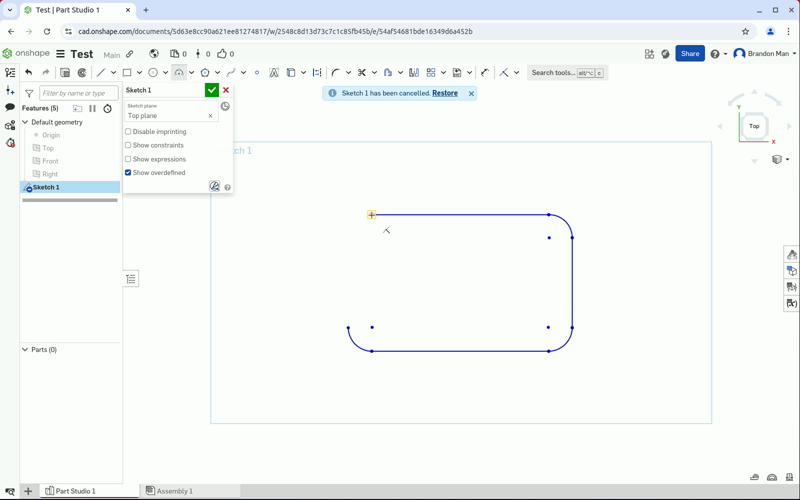
key_down(shift)
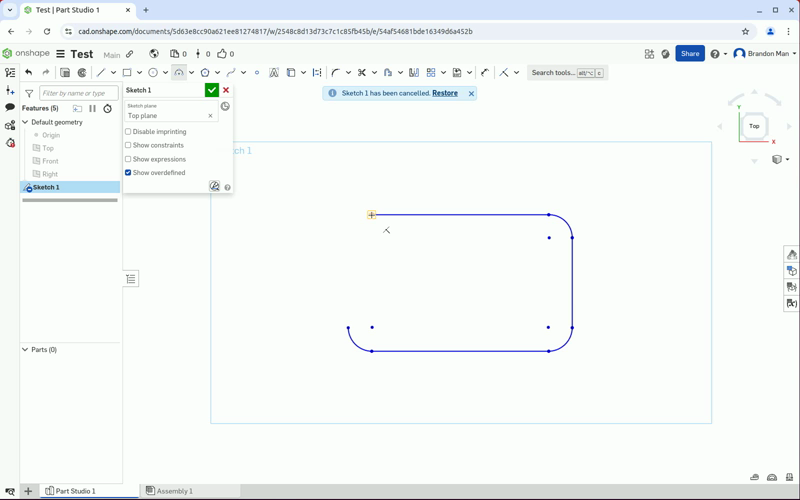
mouse_move(348, 237)
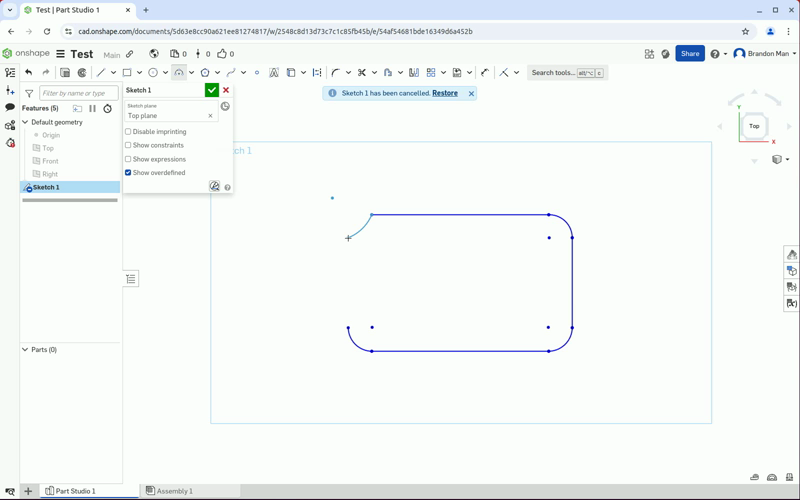
click(348, 237)
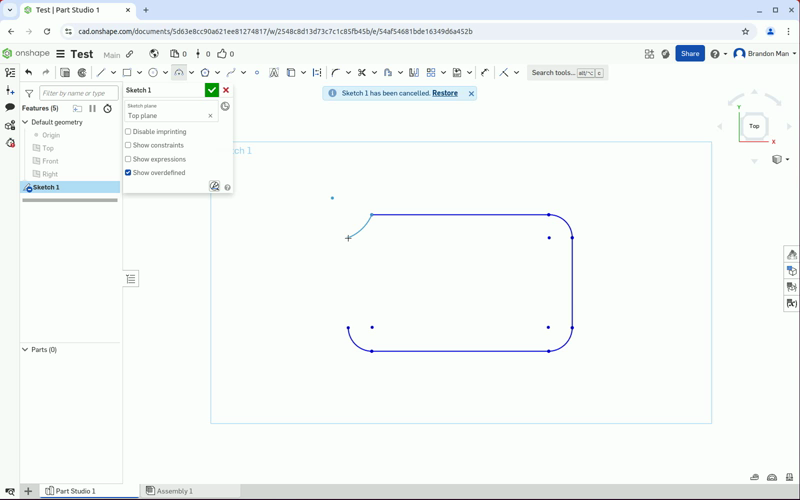
mouse_move(355, 221)
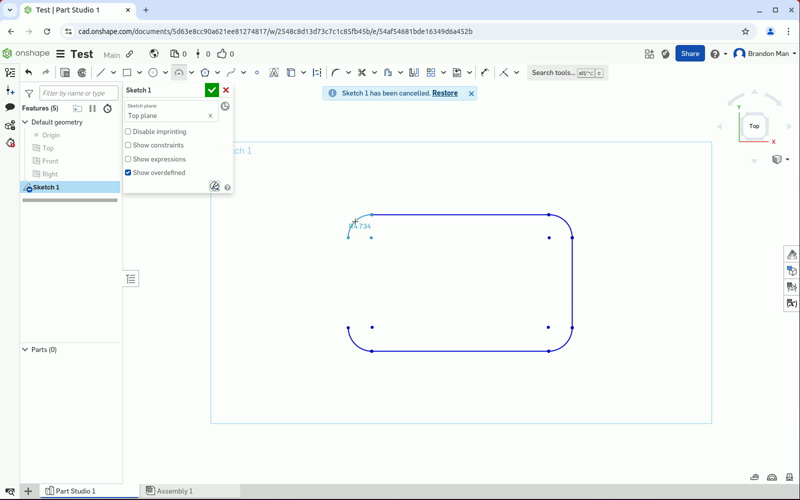
click(355, 221)
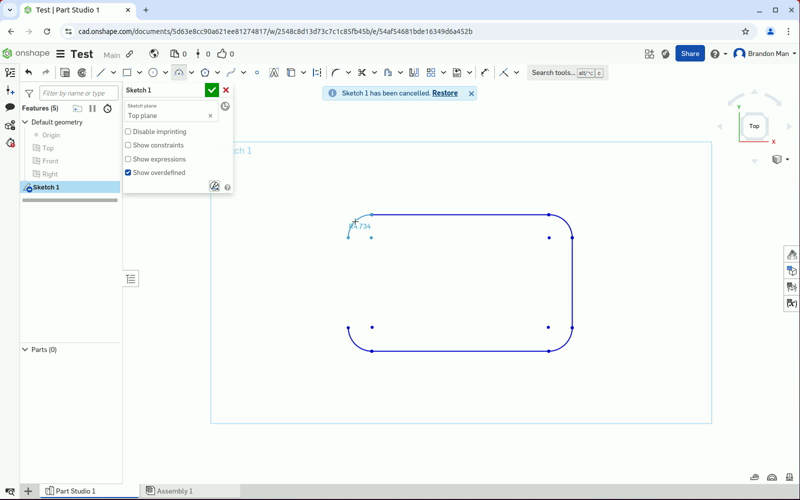
key_up(shift)
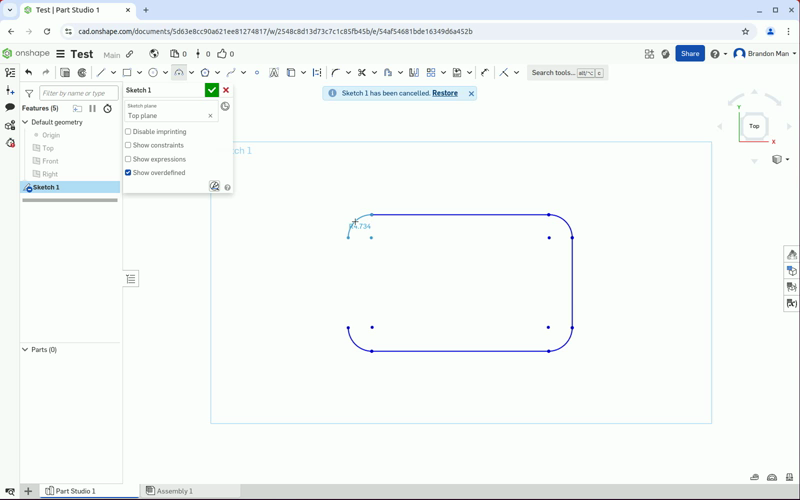
key(esc)
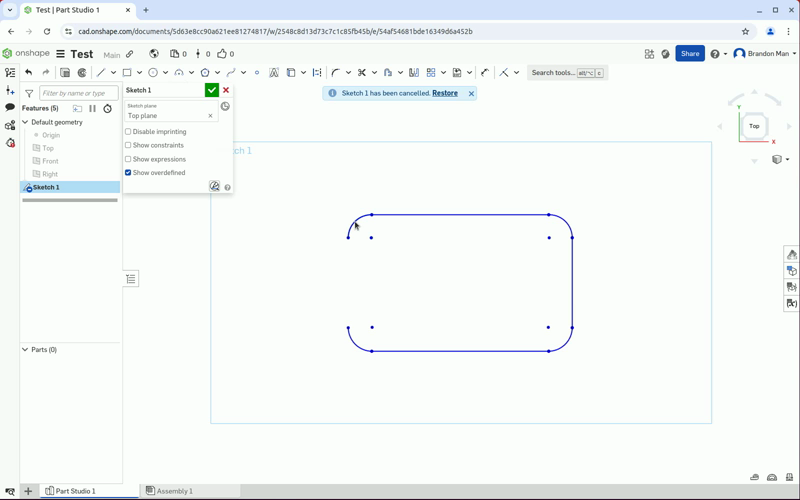
key(l)
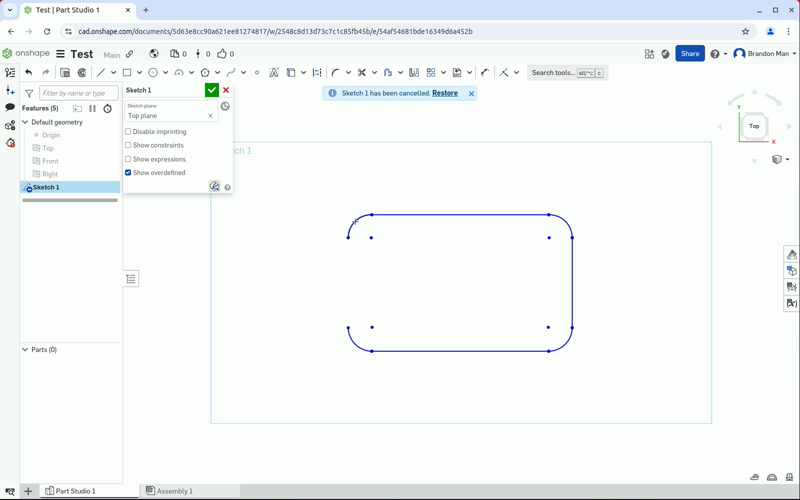
mouse_move(348, 237)
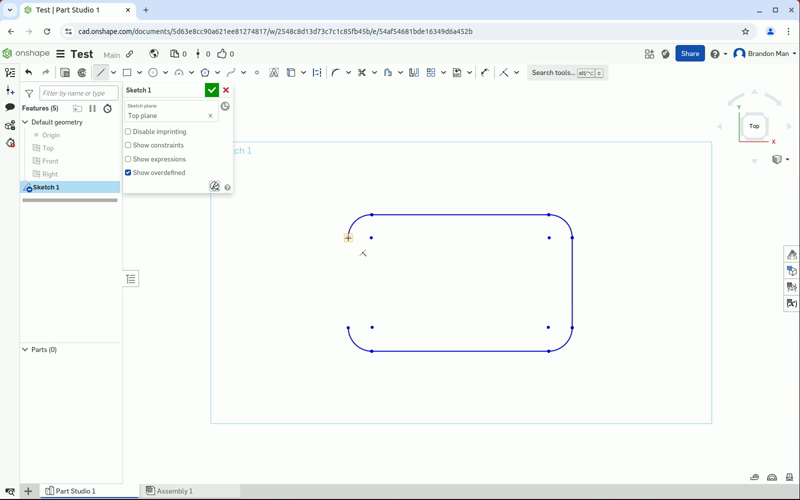
click(348, 237)
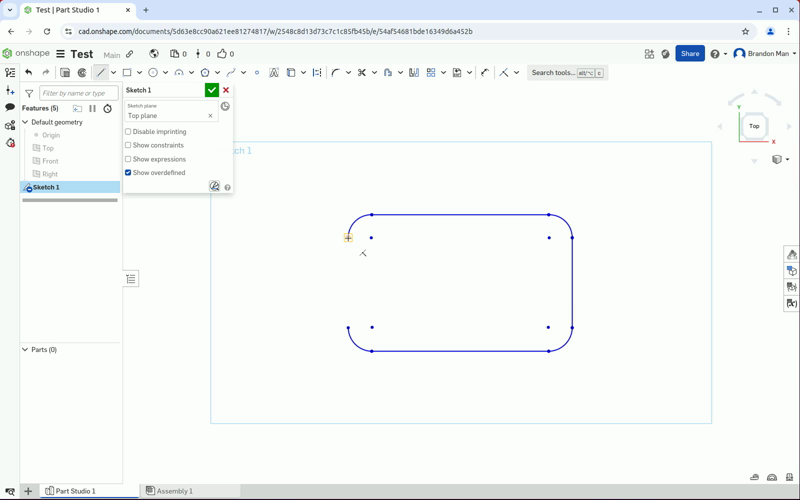
key_down(shift)
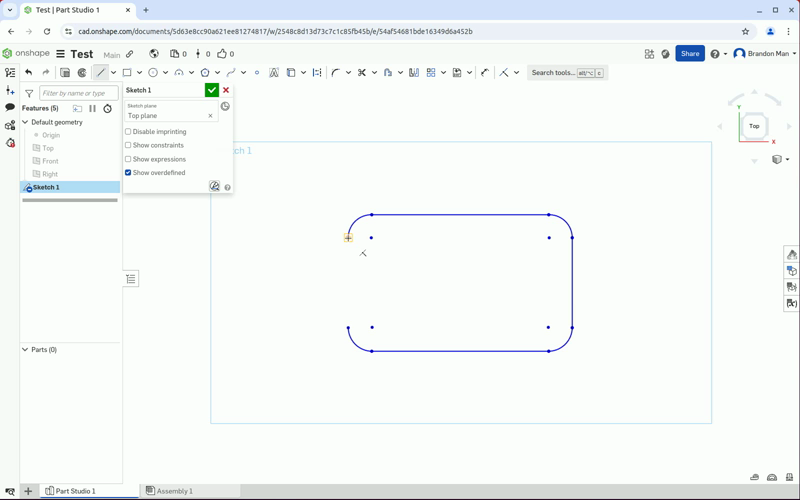
mouse_move(348, 327)
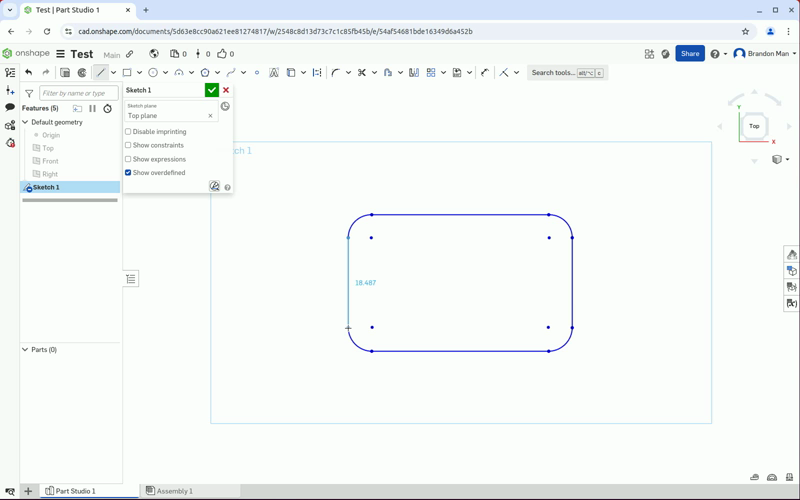
key_up(shift)
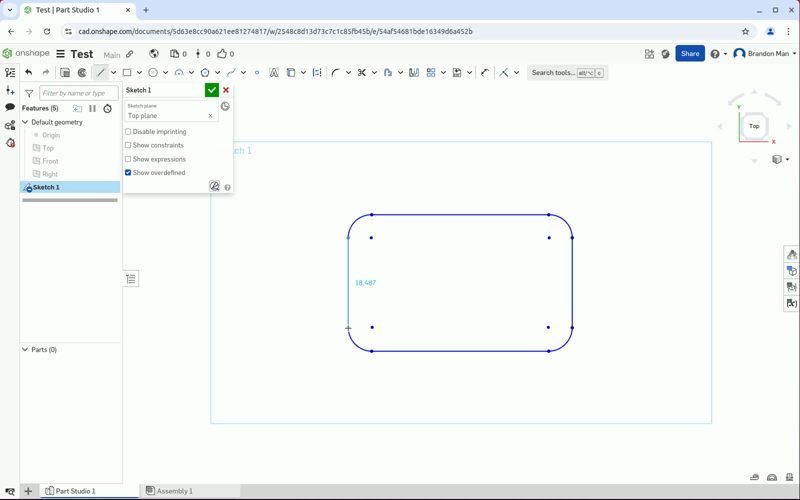
click(348, 327)
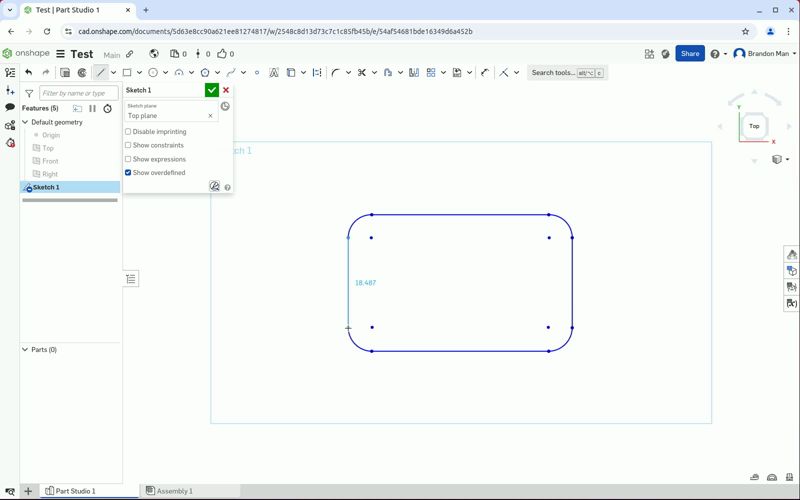
key(esc)
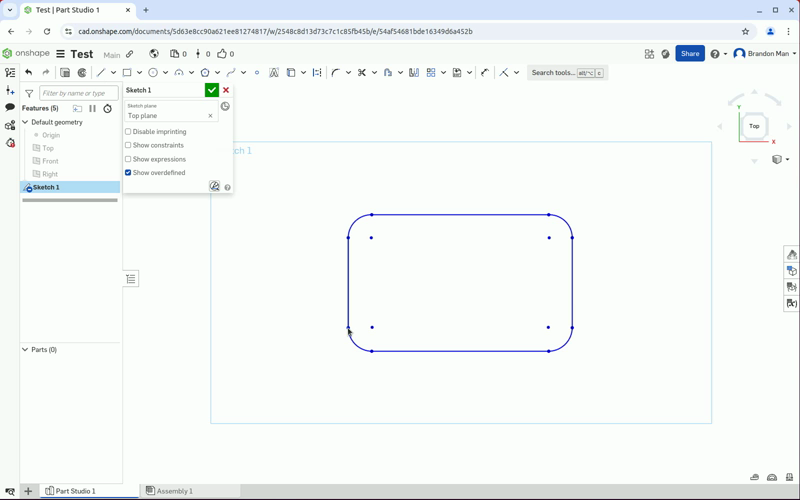
key(c)
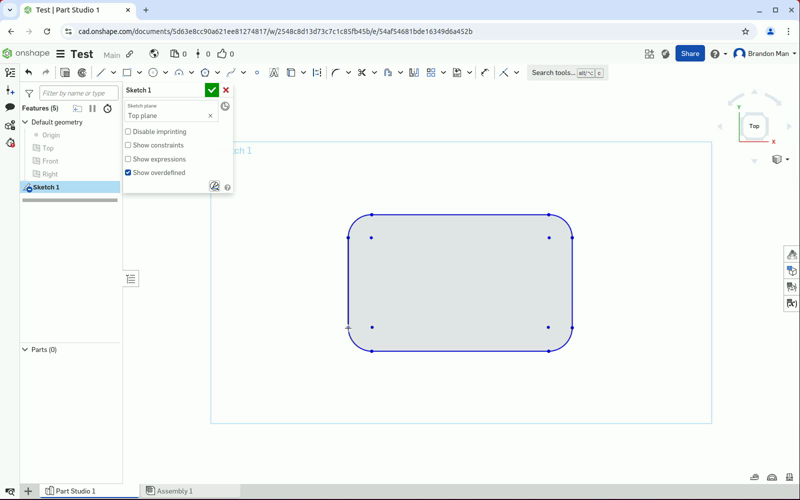
key_down(shift)
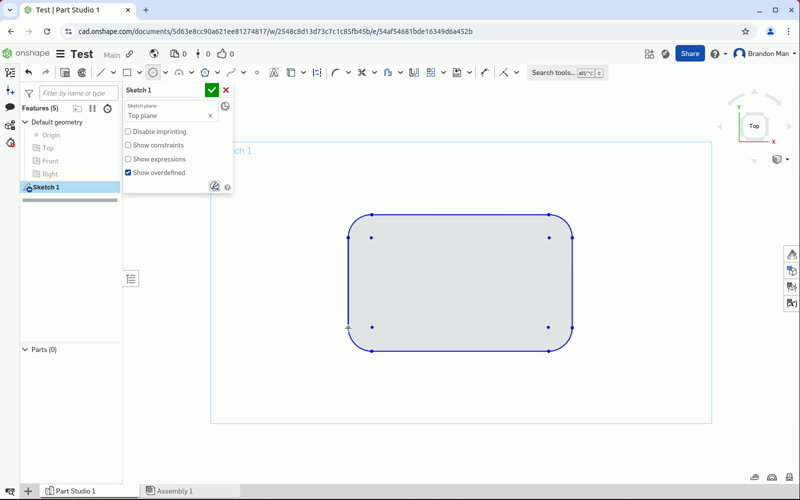
mouse_move(371, 327)
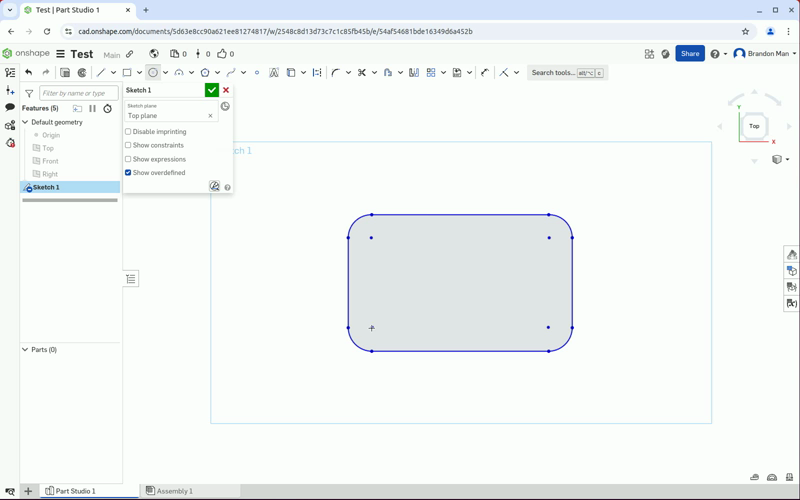
click(371, 327)
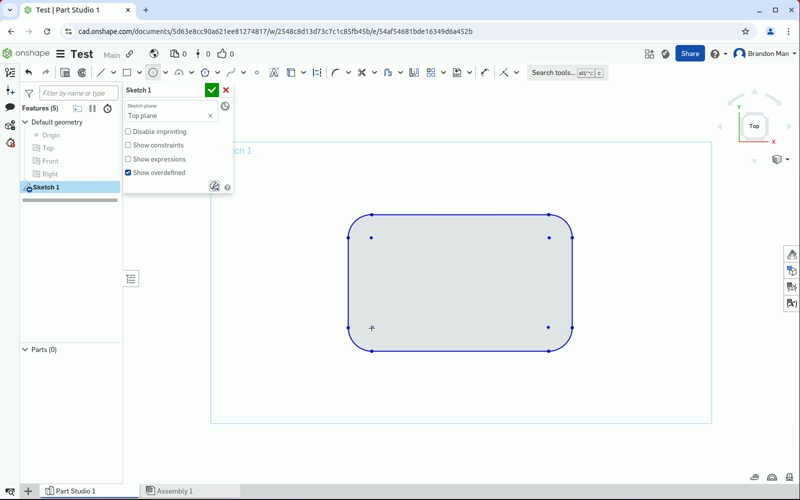
key_up(shift)
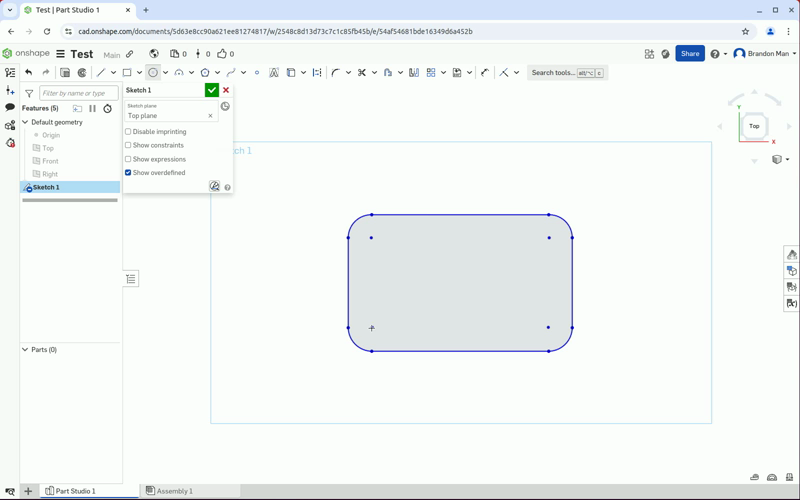
mouse_move(381, 327)
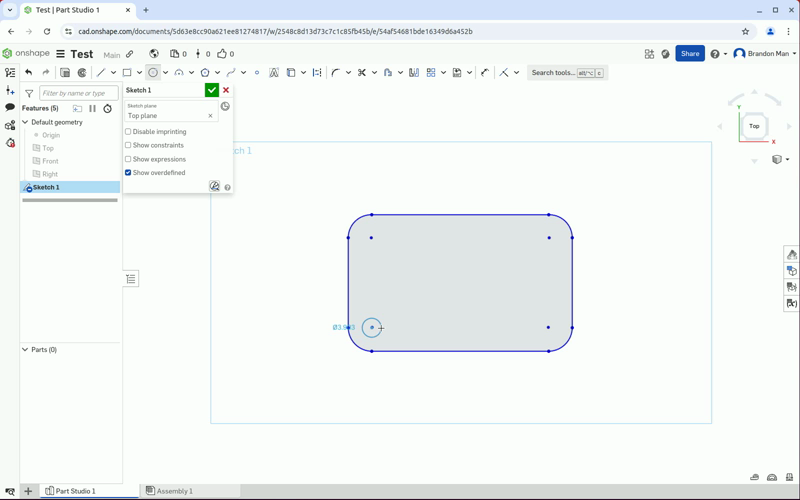
click(381, 327)
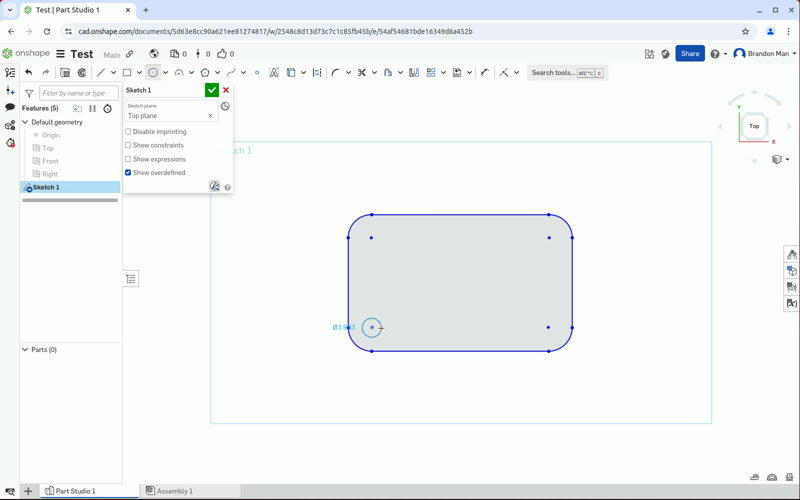
key(esc)
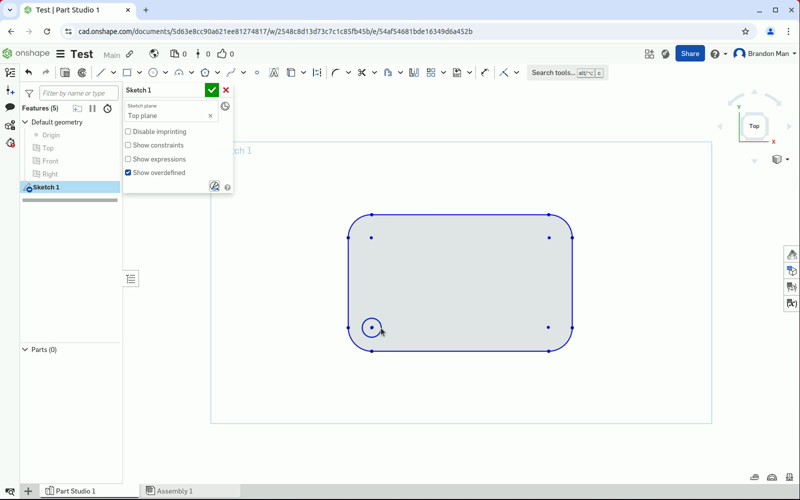
key(c)
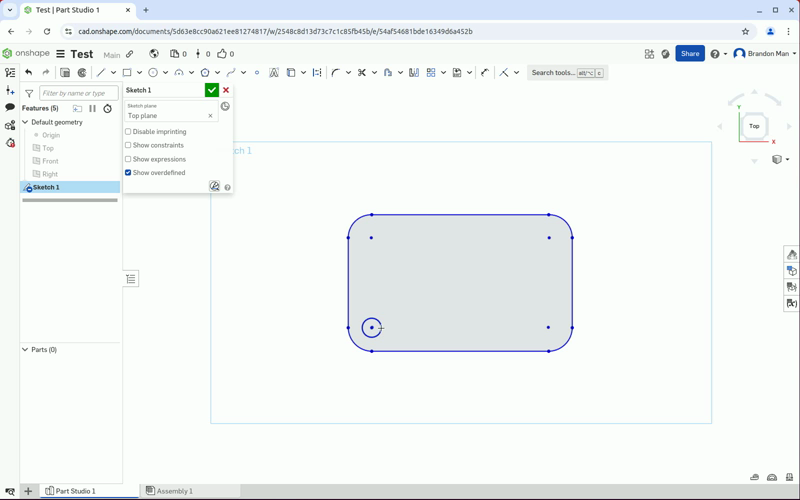
key_down(shift)
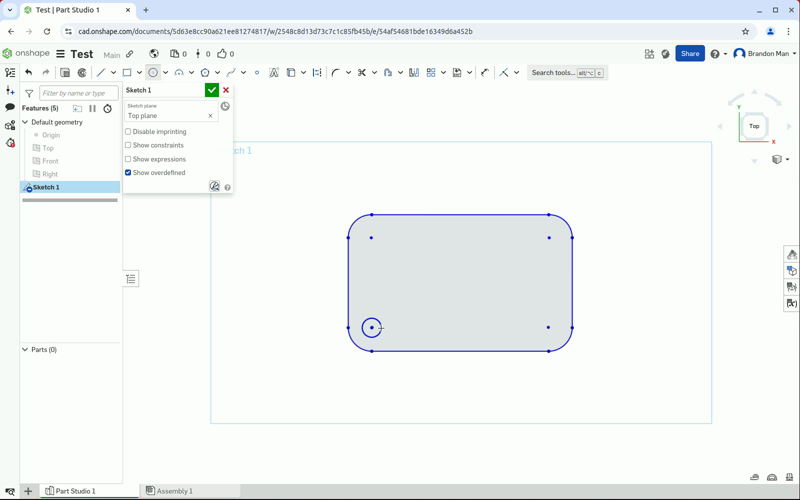
mouse_move(371, 237)
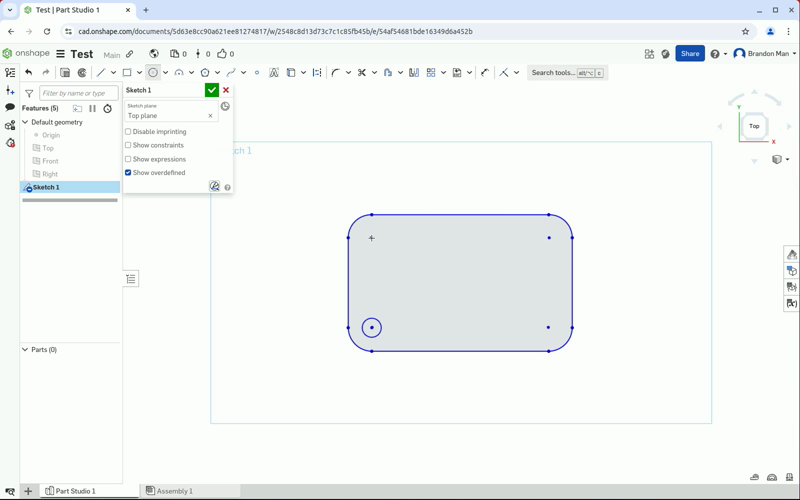
click(371, 237)
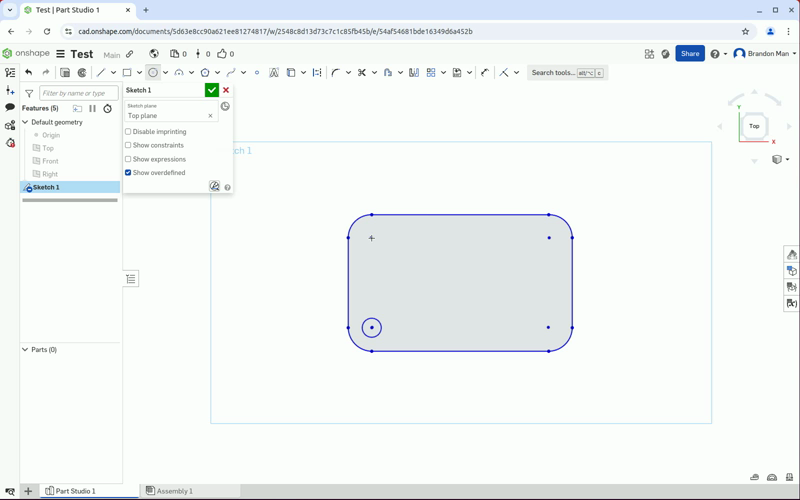
key_up(shift)
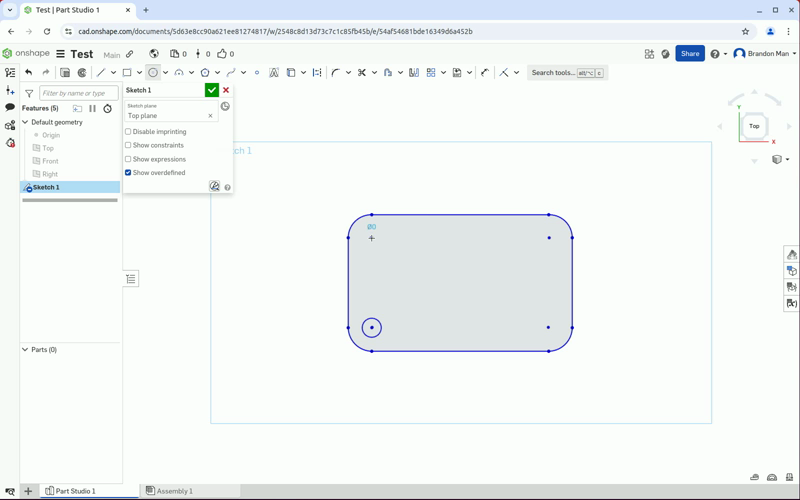
mouse_move(381, 237)
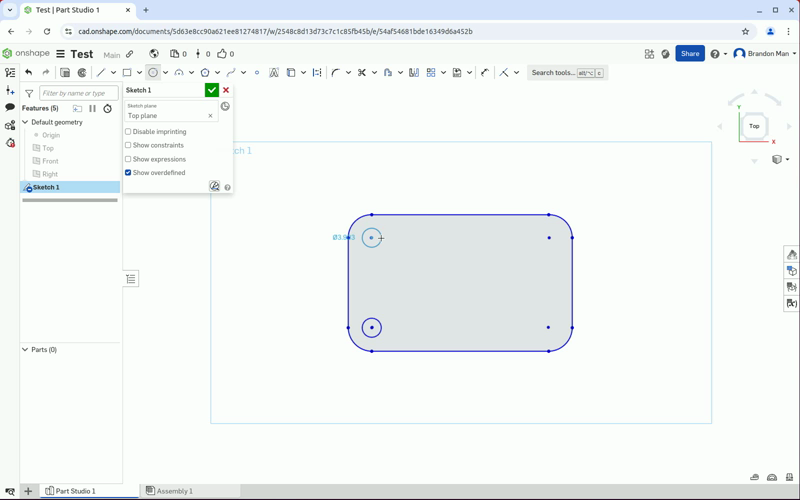
click(381, 237)
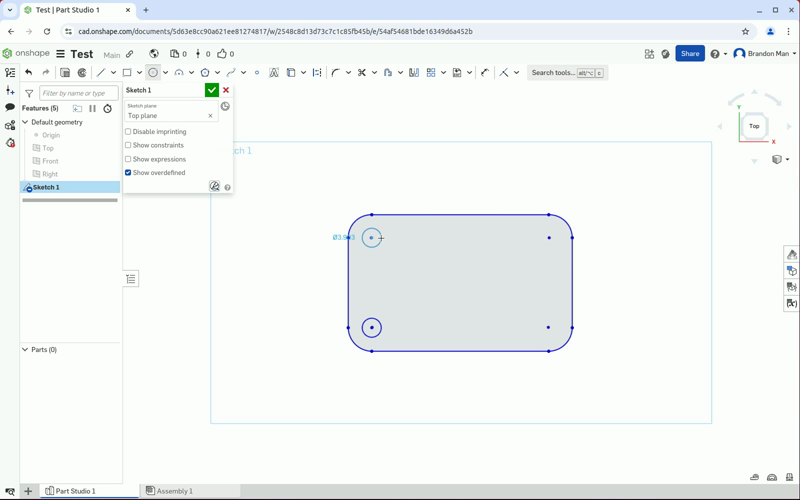
key(esc)
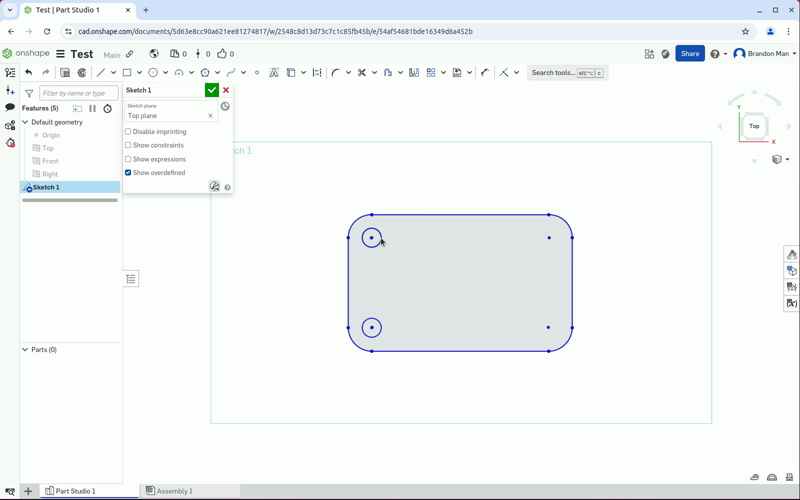
key(c)
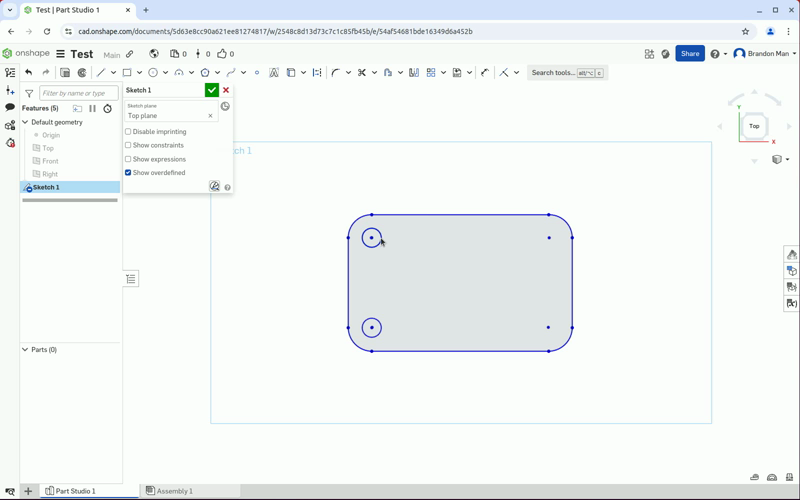
key_down(shift)
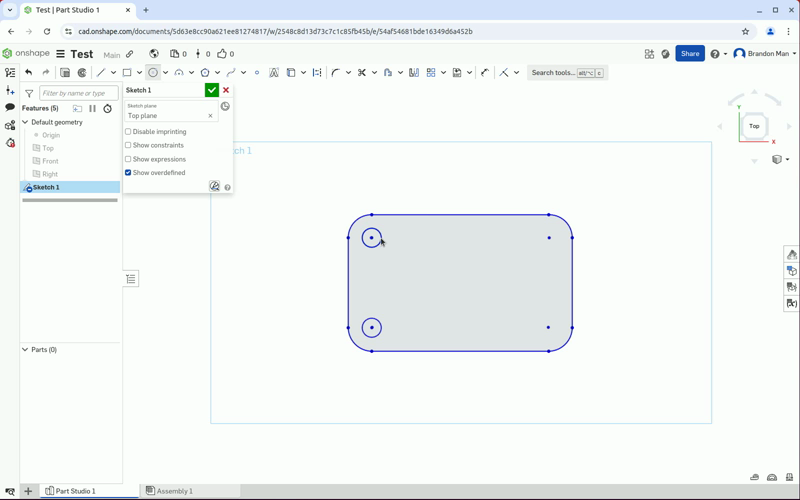
mouse_move(548, 327)
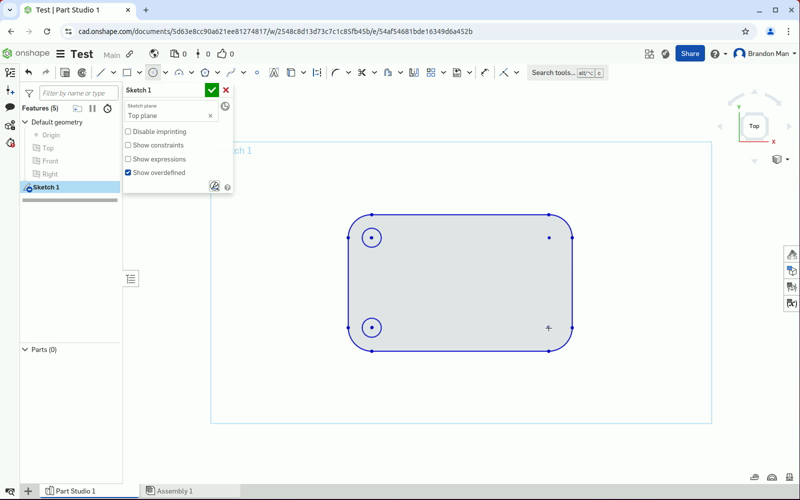
click(548, 327)
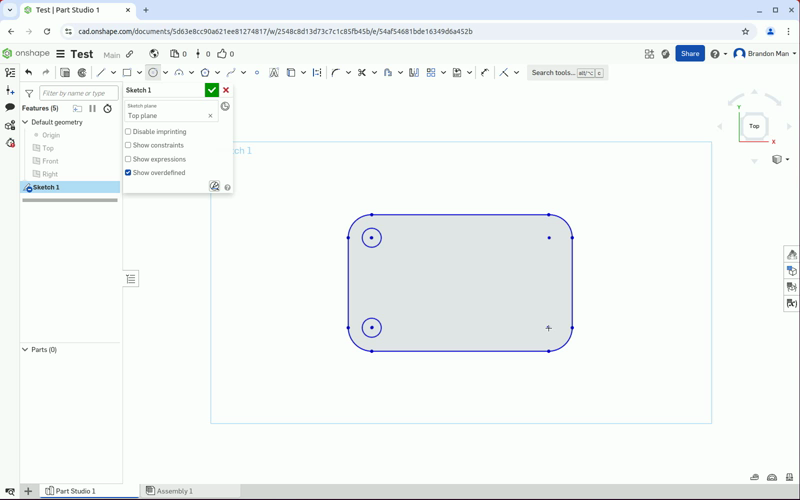
key_up(shift)
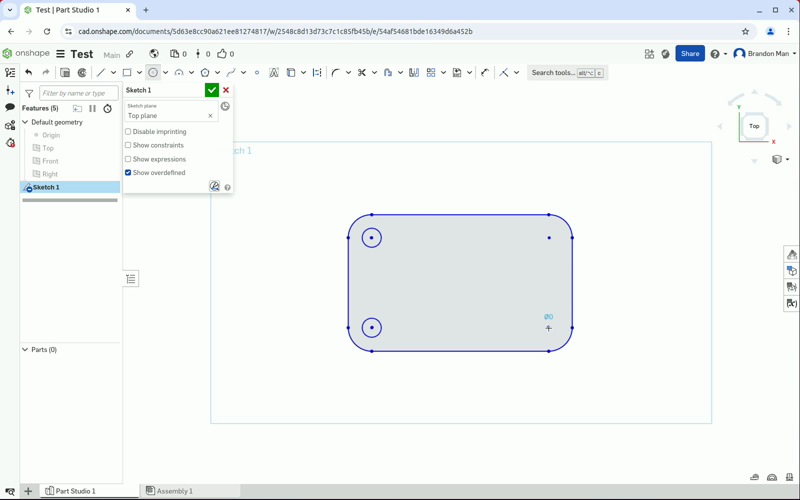
mouse_move(558, 327)
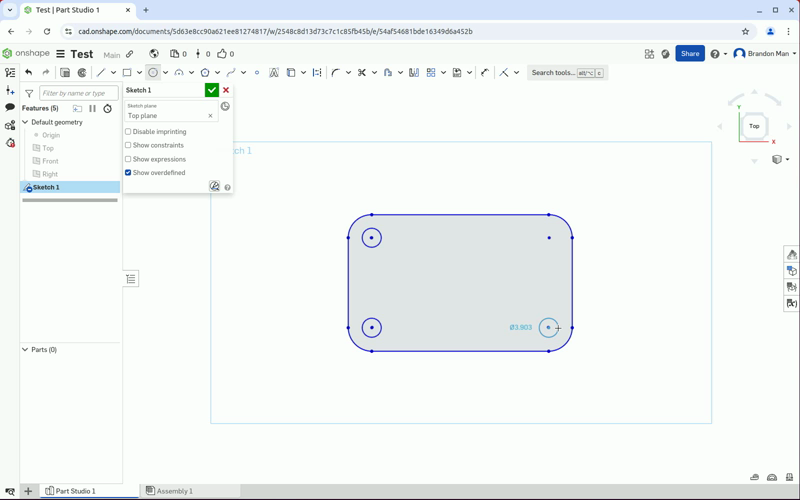
click(558, 327)
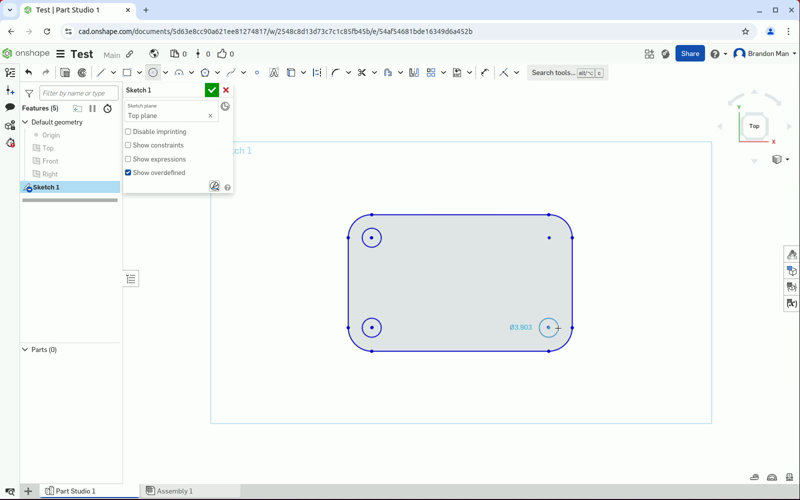
key(esc)
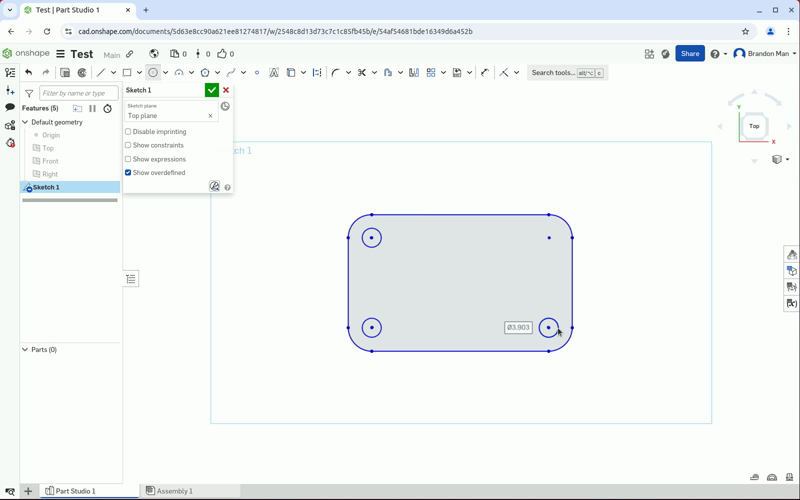
key(c)
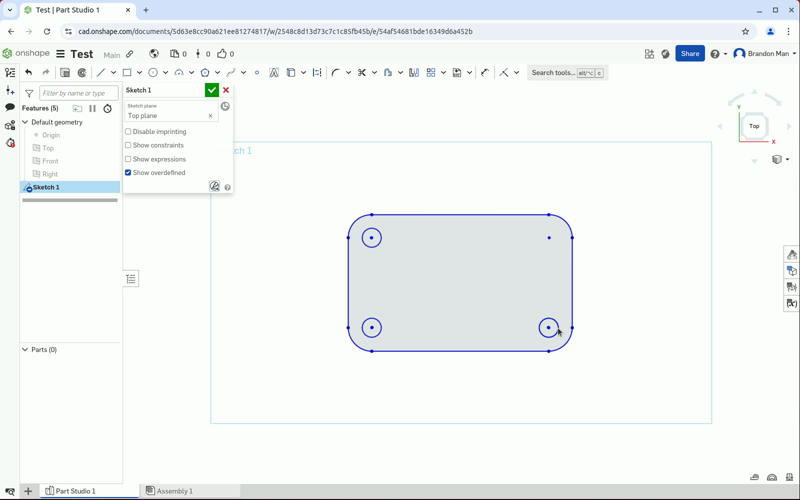
key_down(shift)
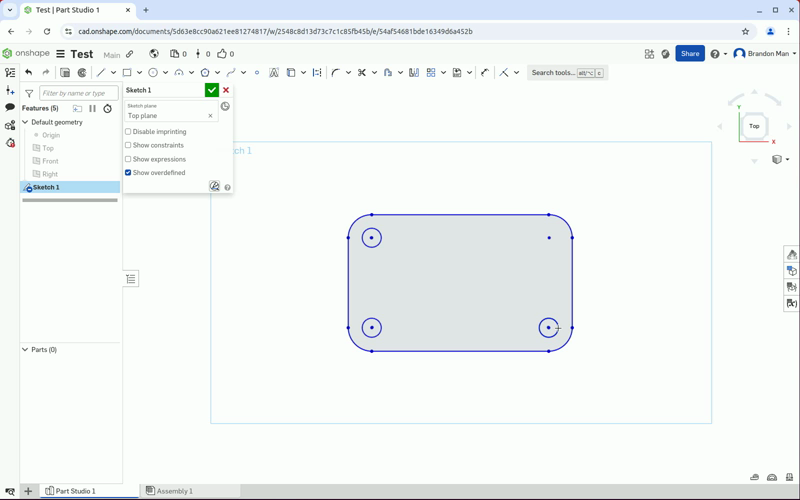
mouse_move(548, 237)
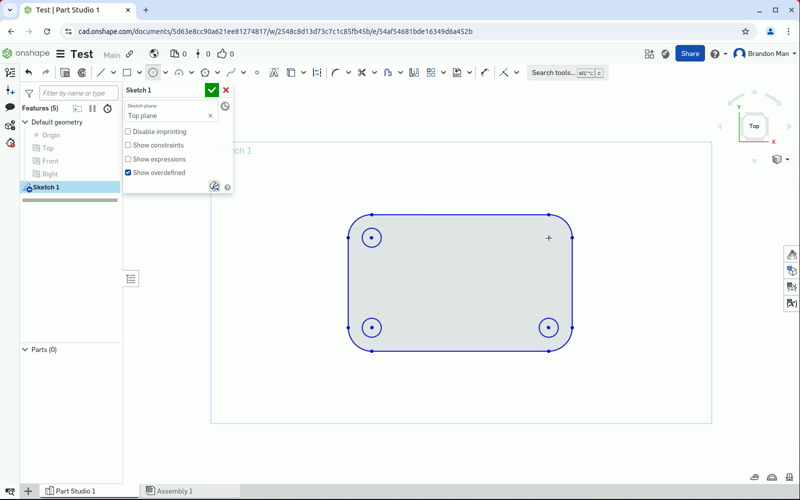
click(548, 237)
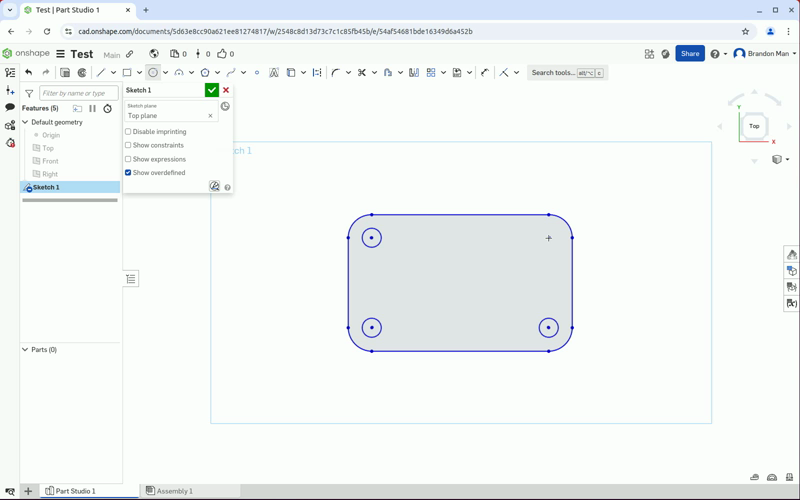
key_up(shift)
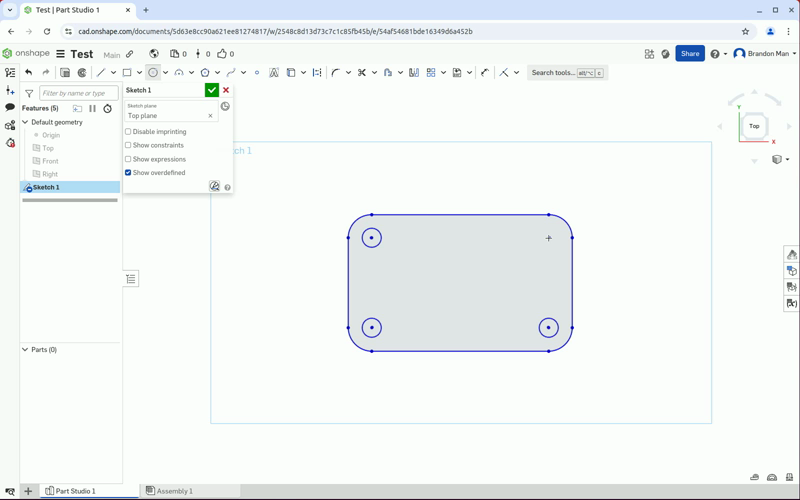
mouse_move(558, 237)
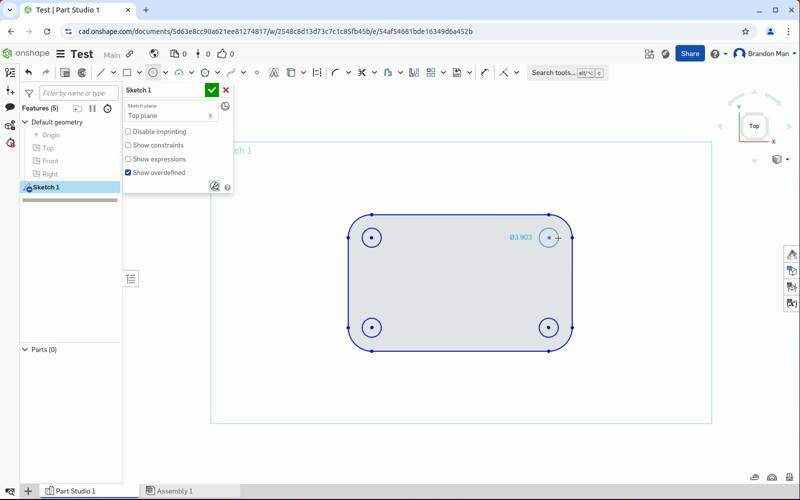
click(558, 237)
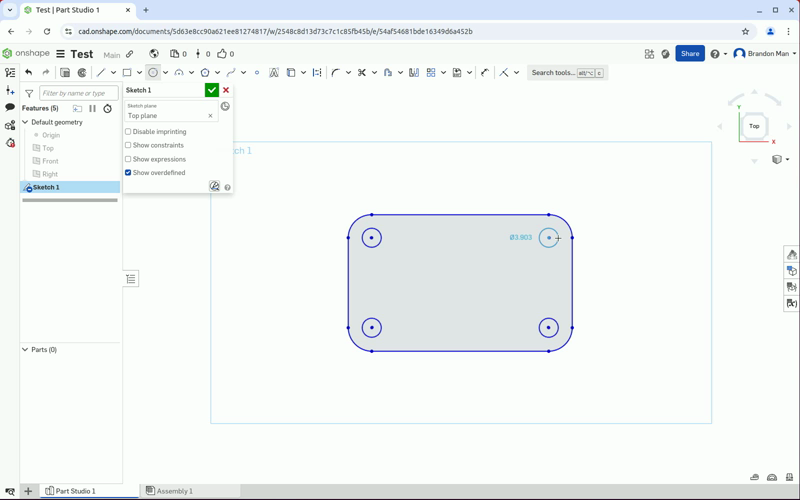
key(esc)
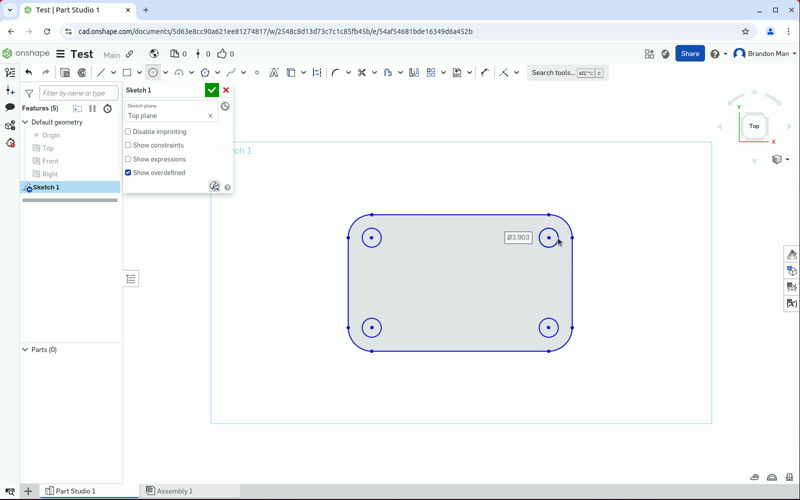
mouse_move(443, 255)
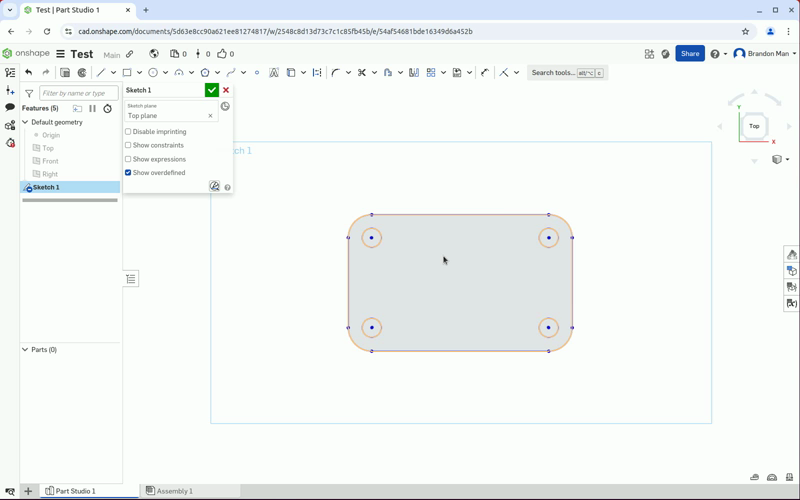
click(443, 255)
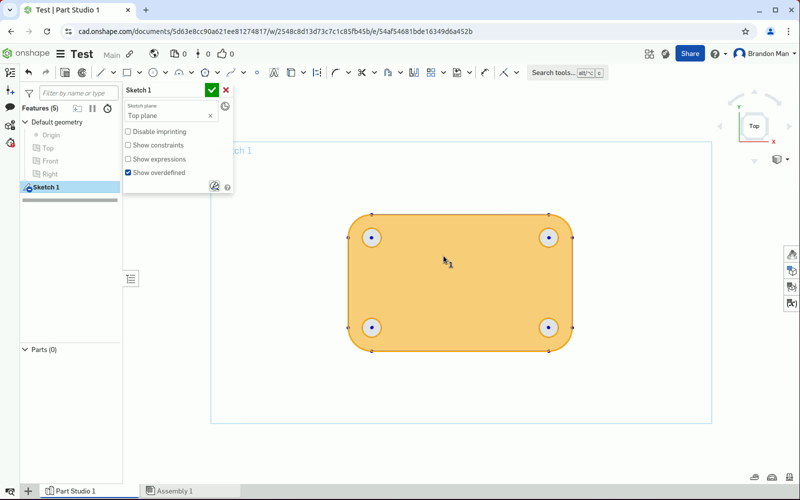
mouse_move(73, 352)
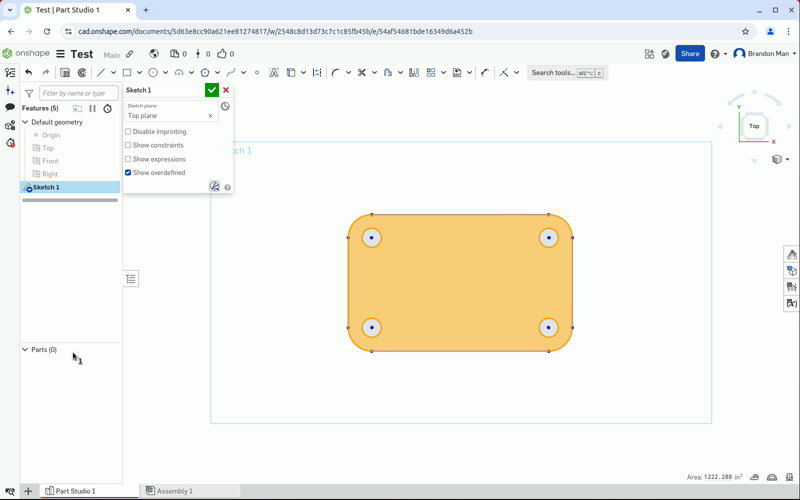
key(shift+y)
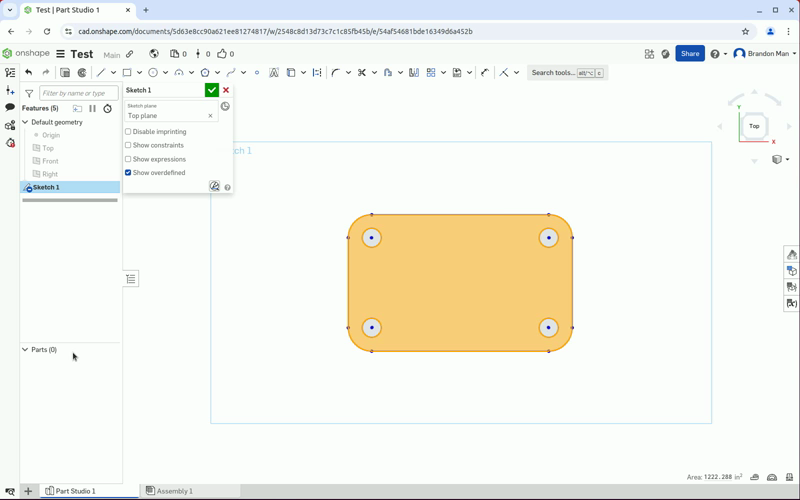
key(shift+e)
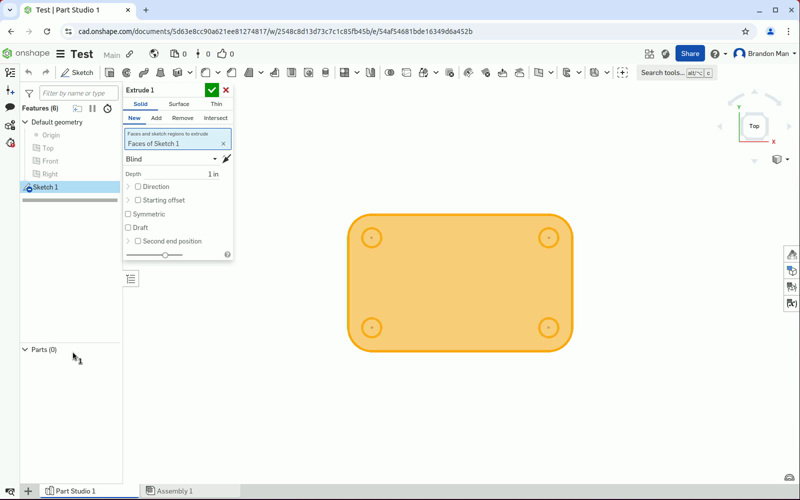
mouse_move(143, 106)
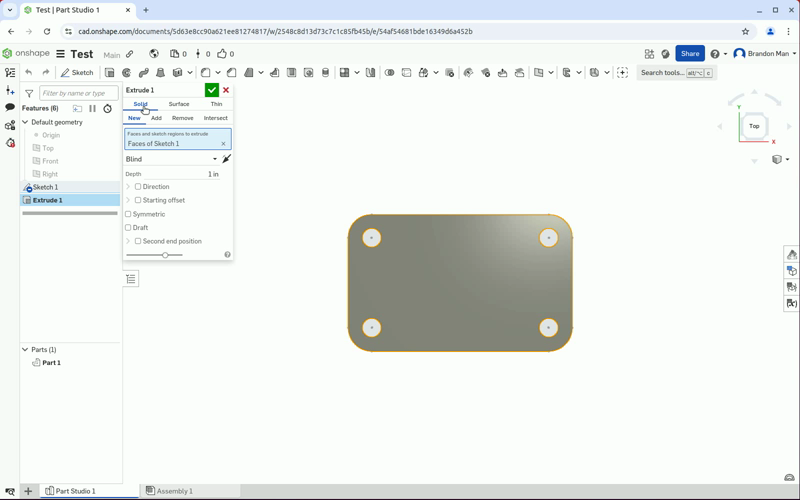
click(143, 106)
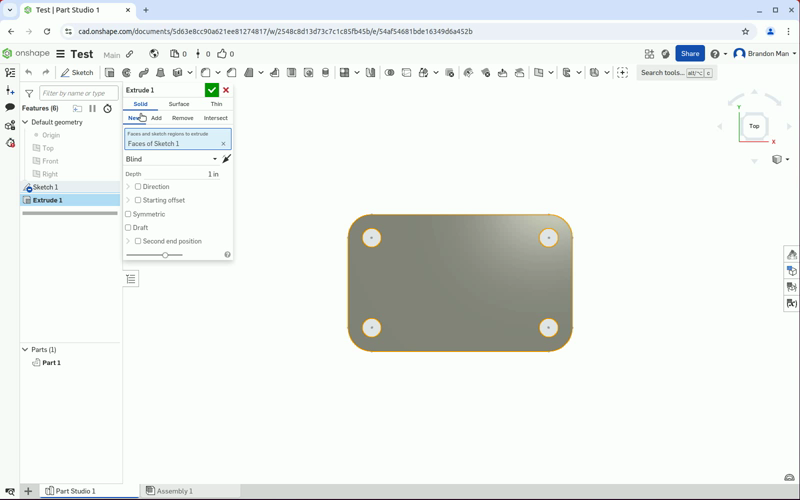
mouse_move(137, 120)
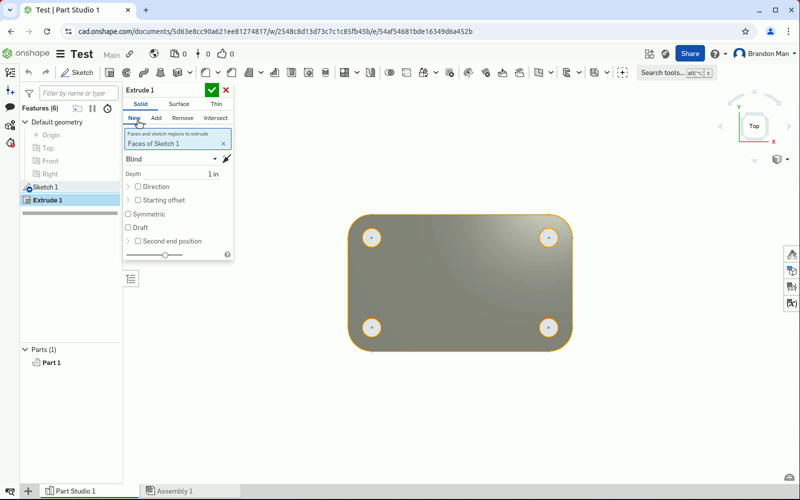
click(137, 120)
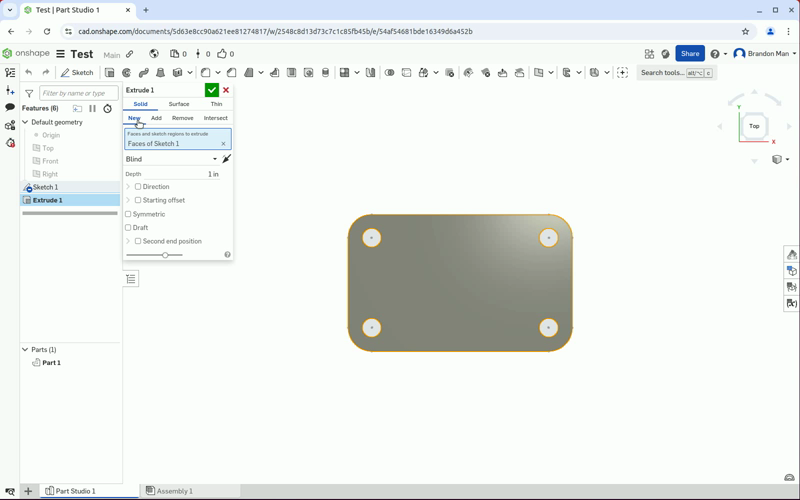
key(tab, 4)
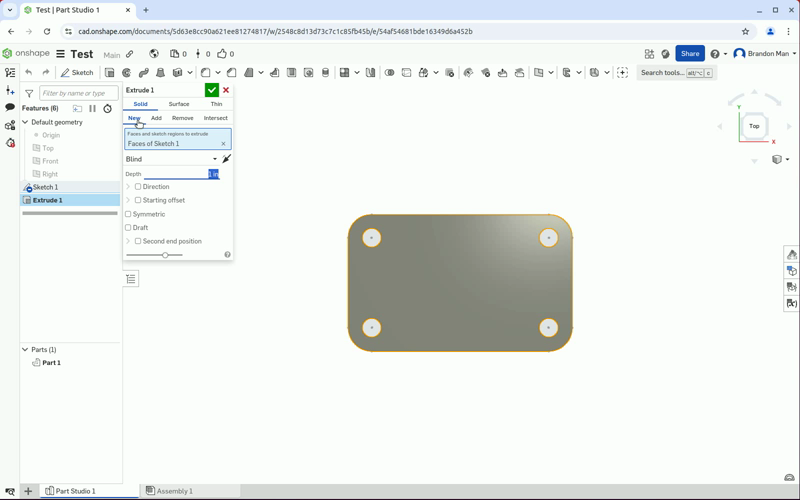
text(5.536)
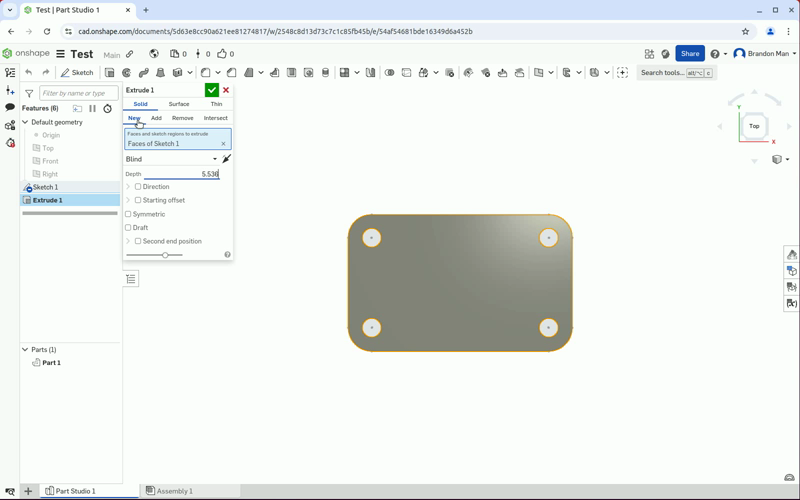
key(enter)
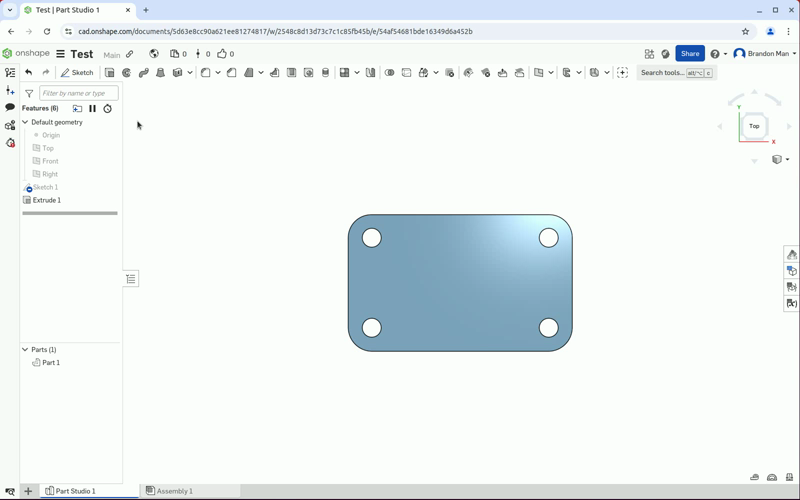
key(shift+h)
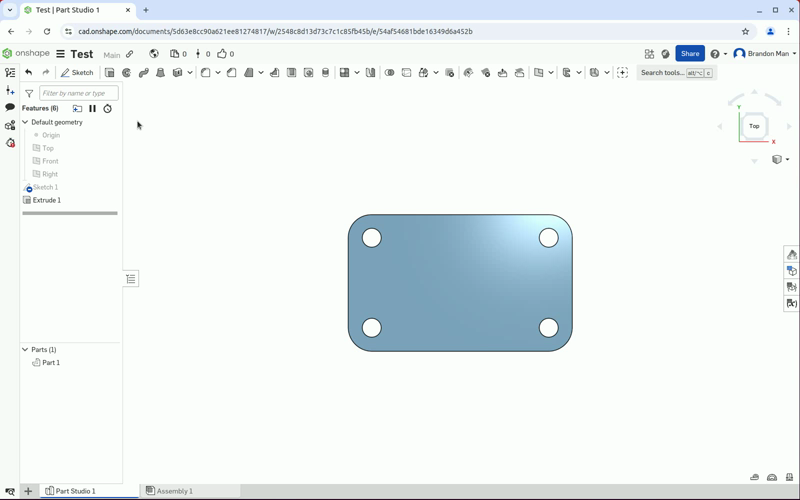
key(shift+h)
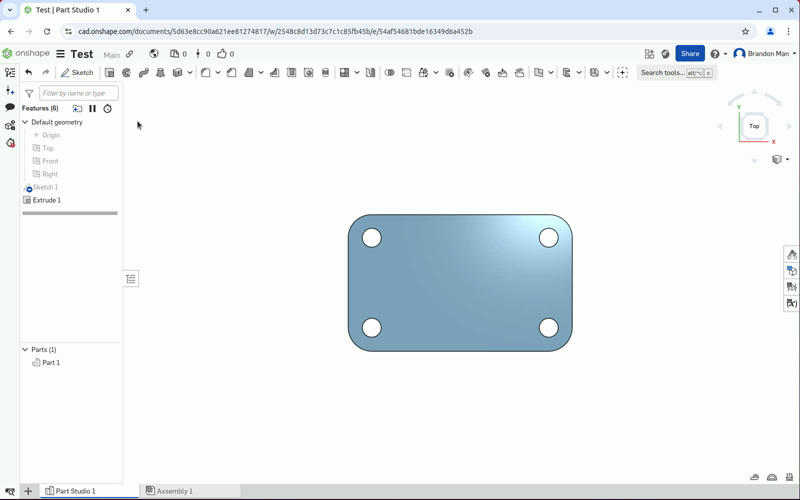
mouse_move(73, 189)
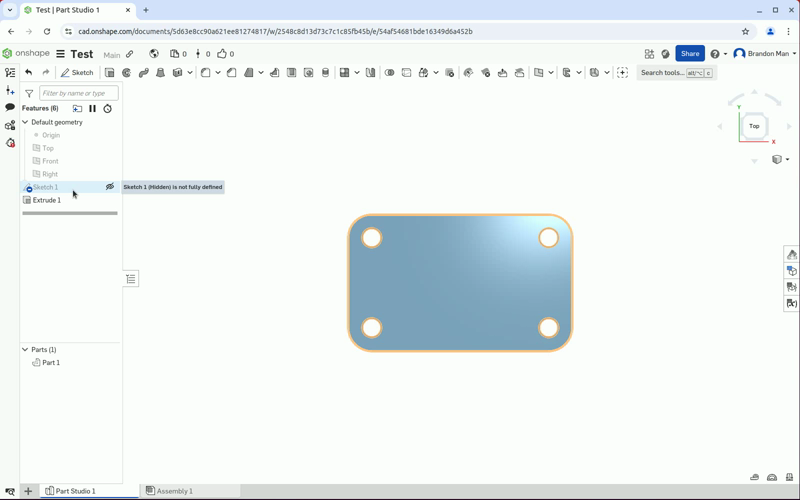
click(73, 189)
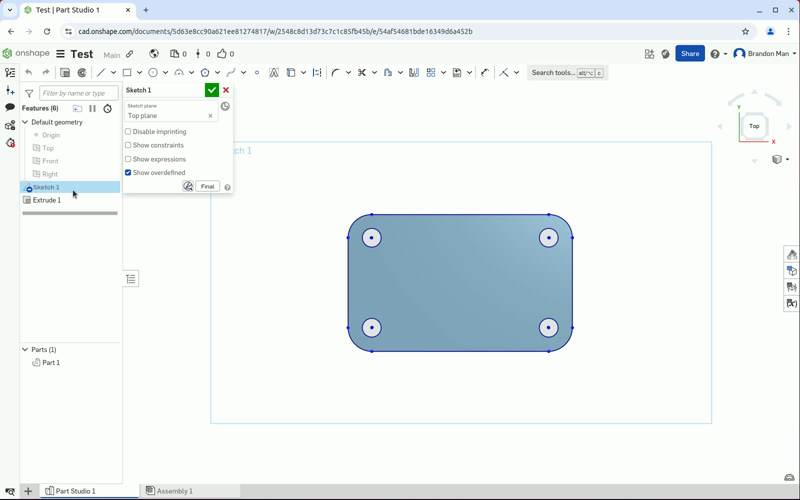
mouse_move(229, 92)
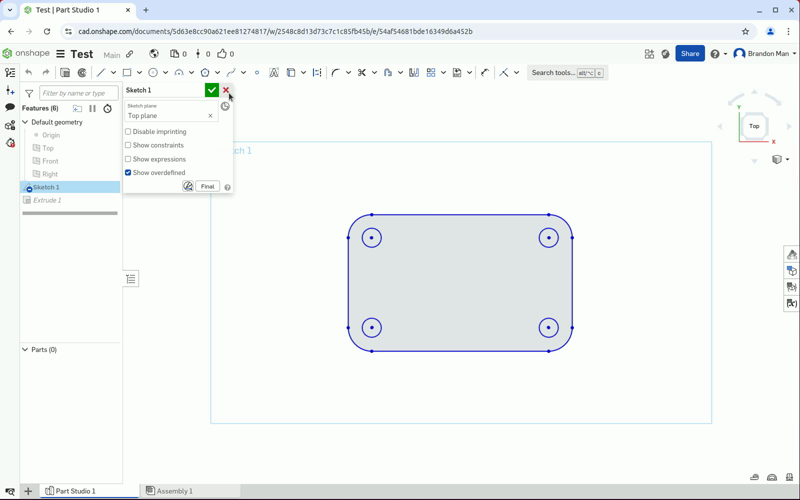
click(229, 92)
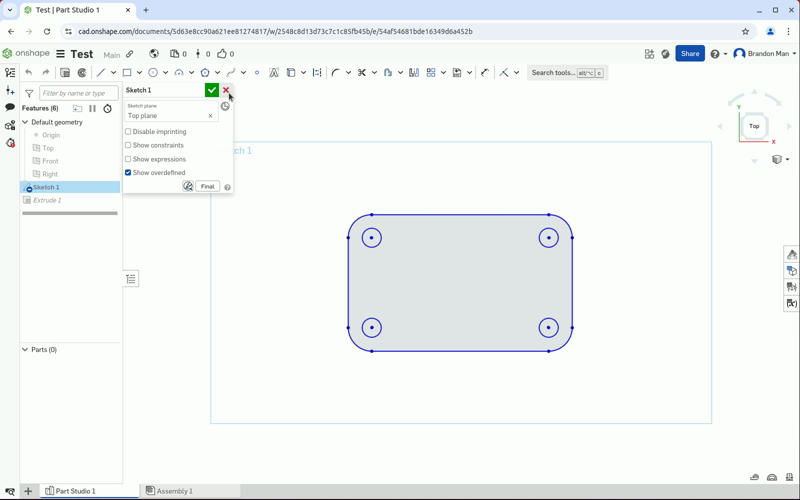
key(shift+s)
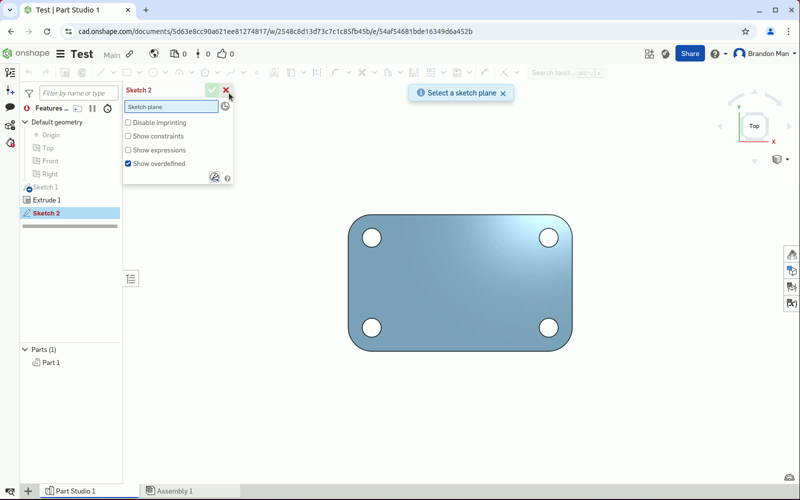
mouse_move(73, 150)
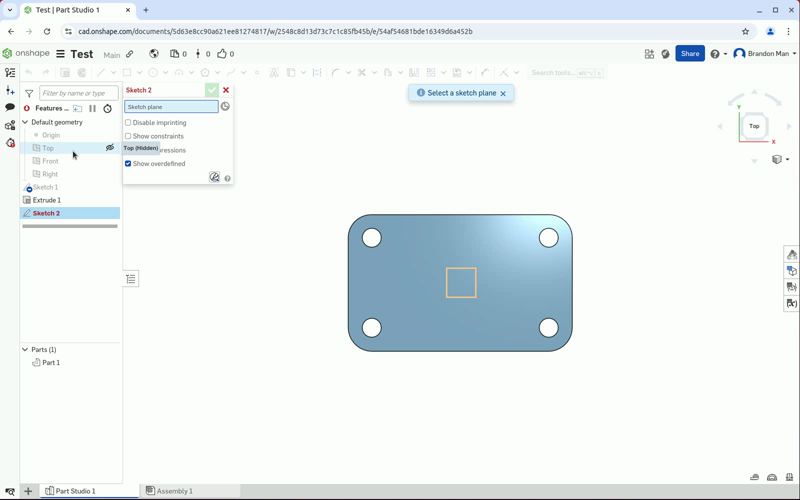
click(73, 150)
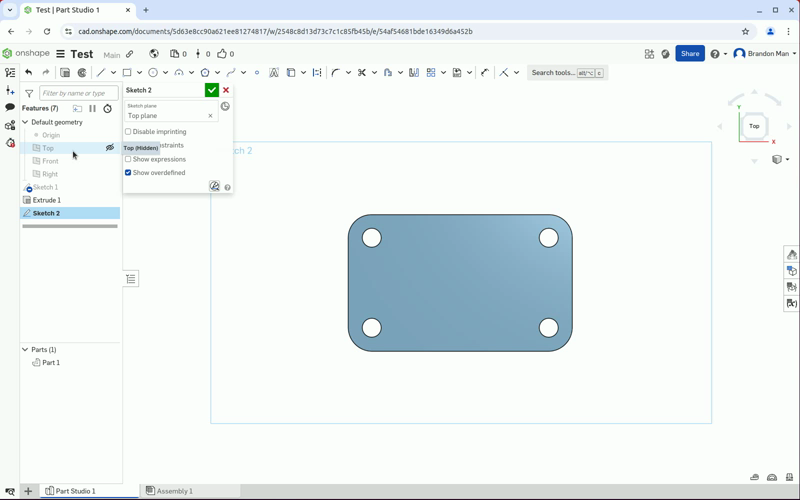
mouse_move(73, 352)
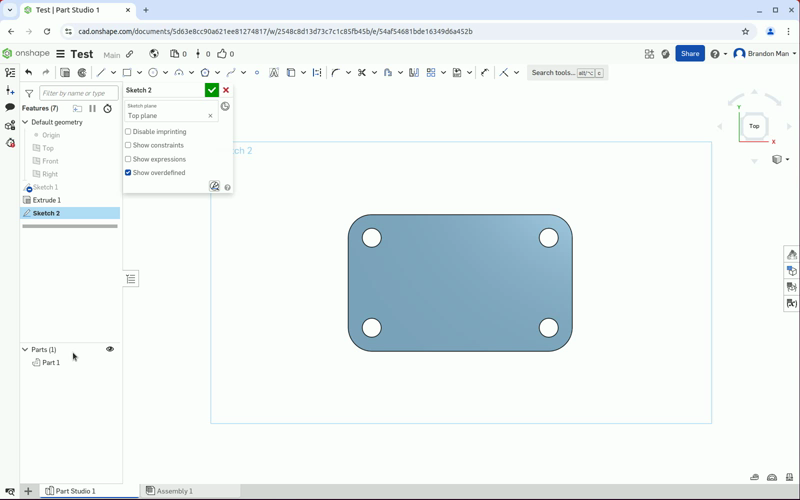
key(y)
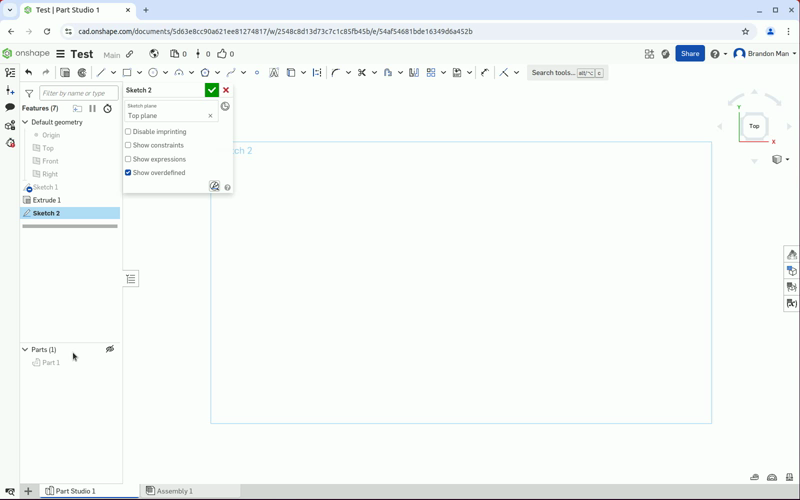
key(l)
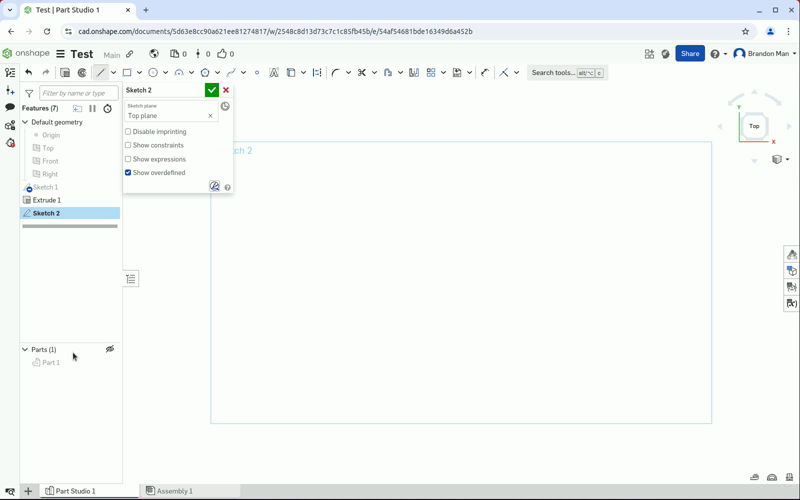
key_down(shift)
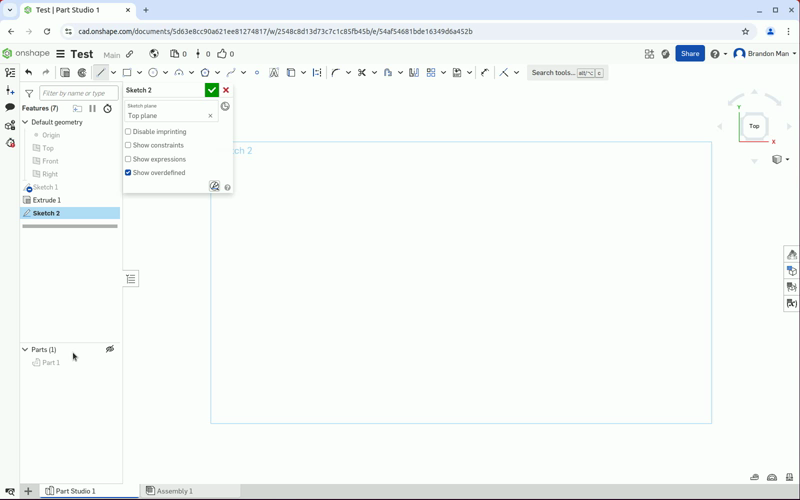
mouse_move(420, 351)
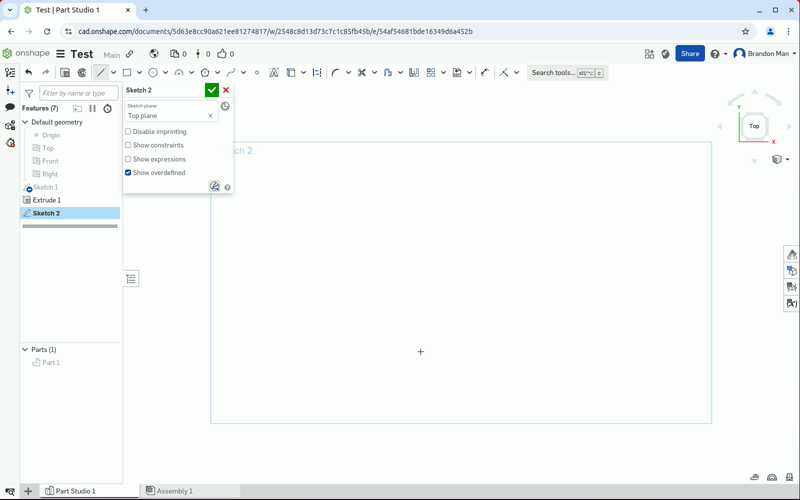
click(420, 351)
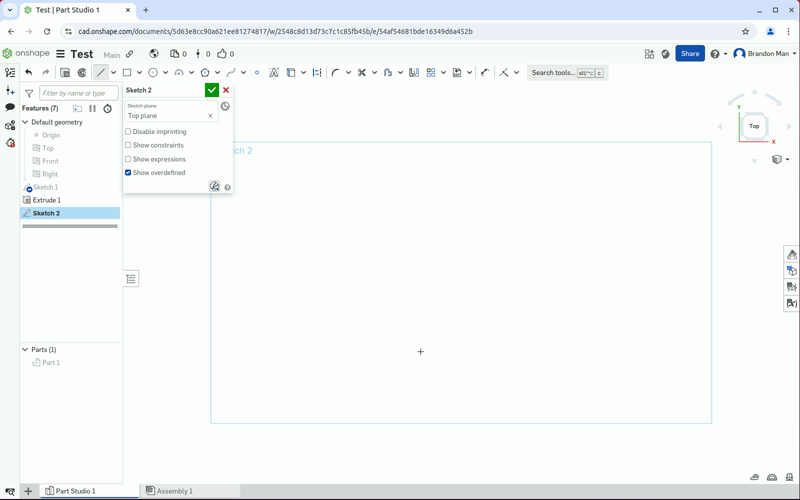
key_up(shift)
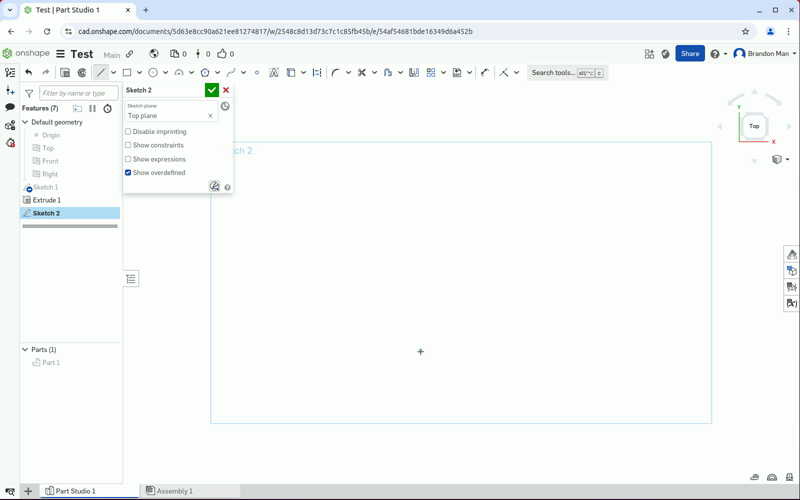
key_down(shift)
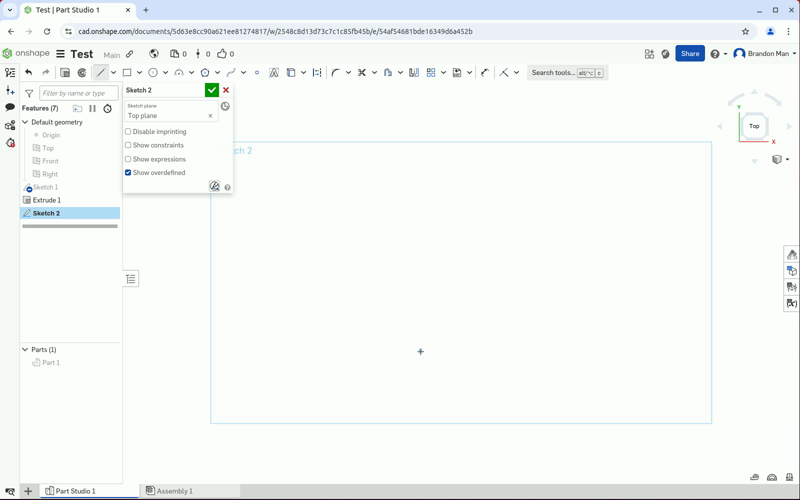
mouse_move(501, 351)
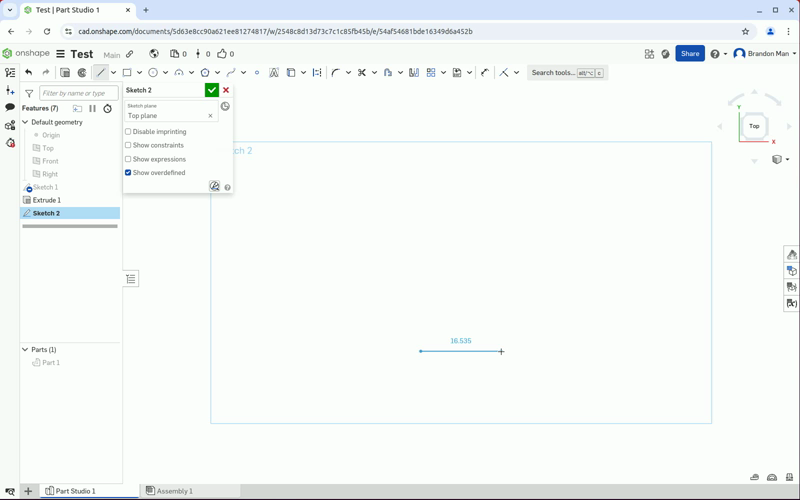
click(501, 351)
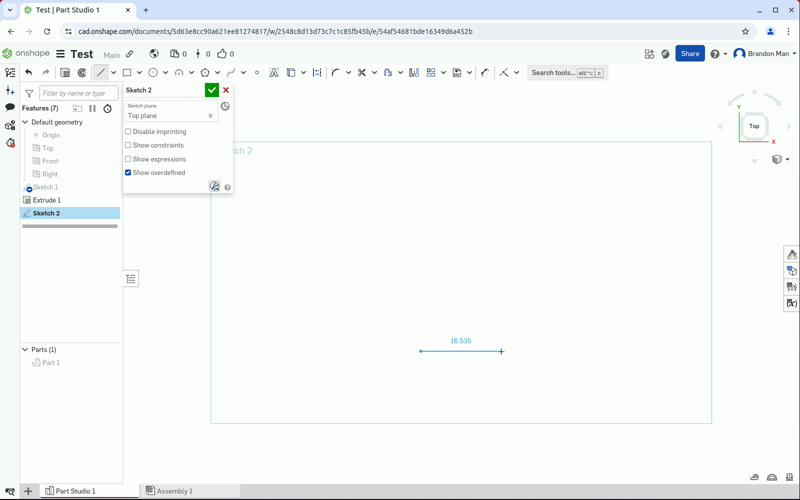
key_up(shift)
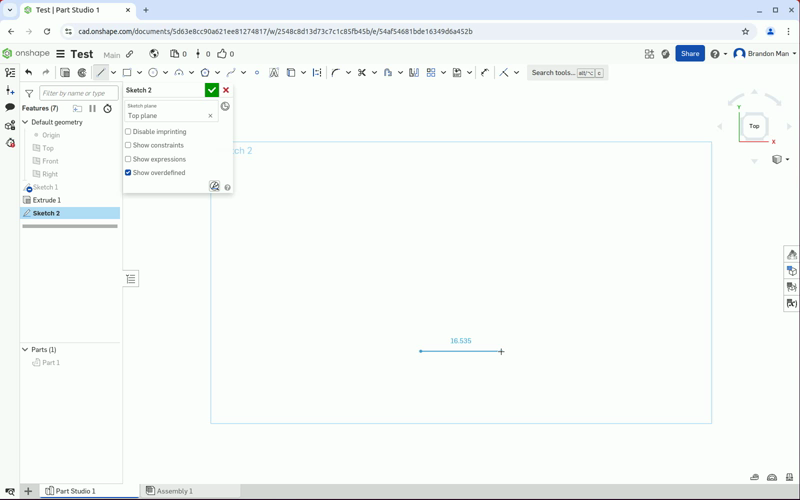
key_down(shift)
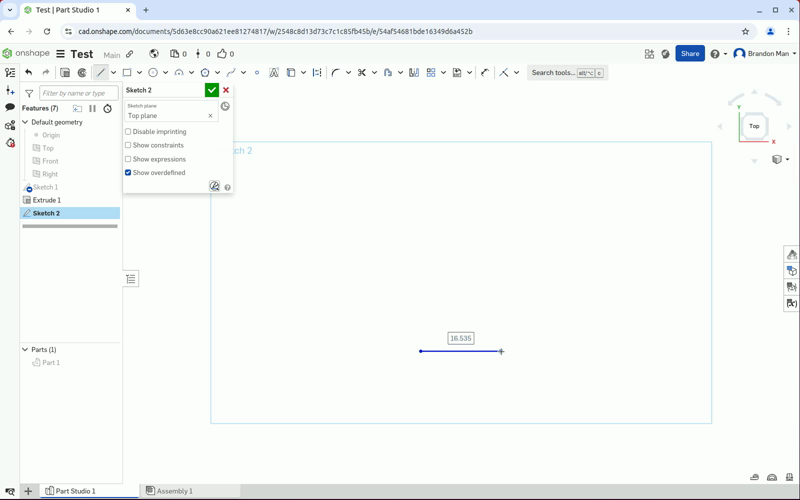
mouse_move(501, 215)
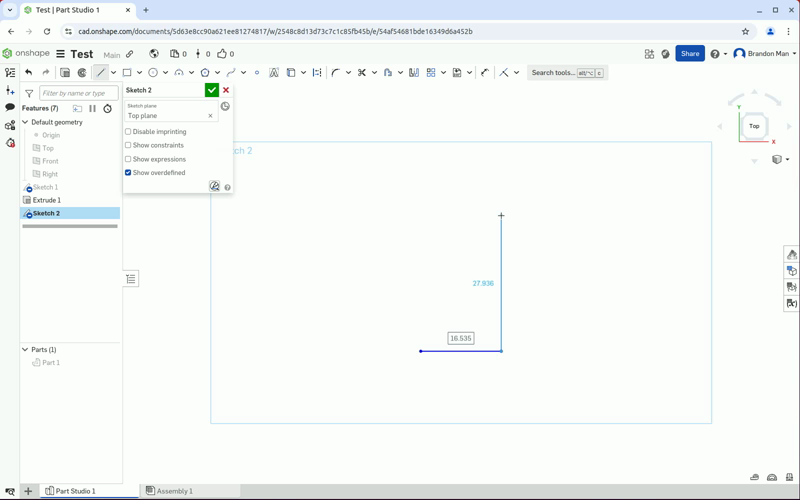
click(501, 215)
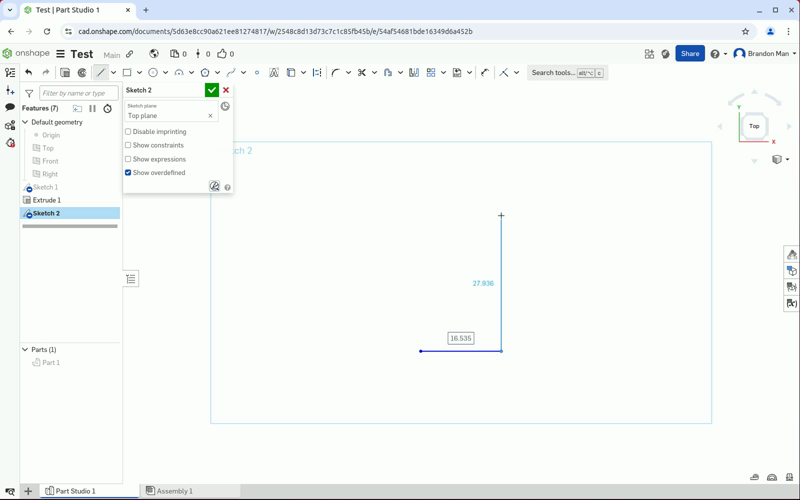
key_up(shift)
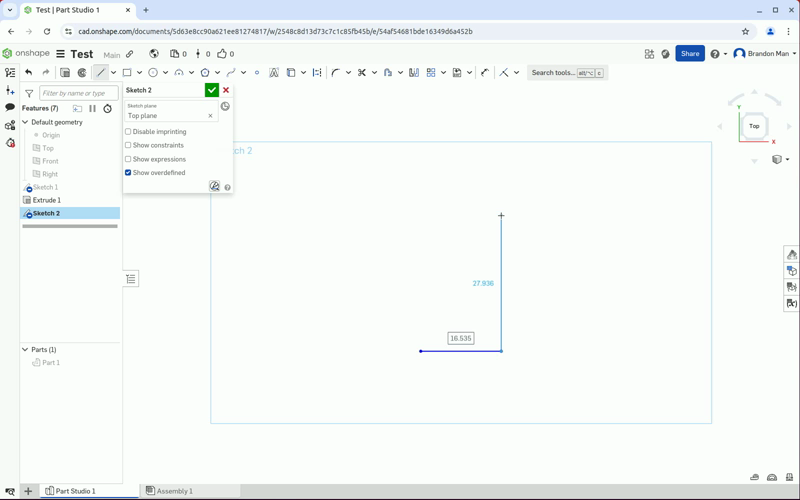
key_down(shift)
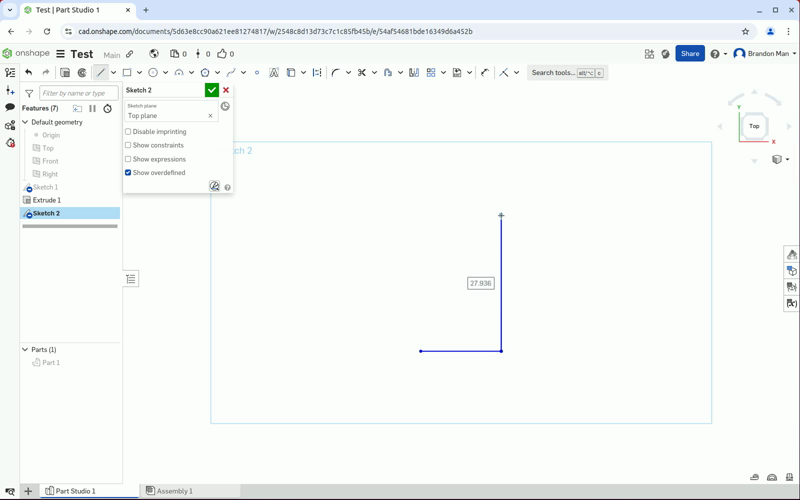
mouse_move(420, 215)
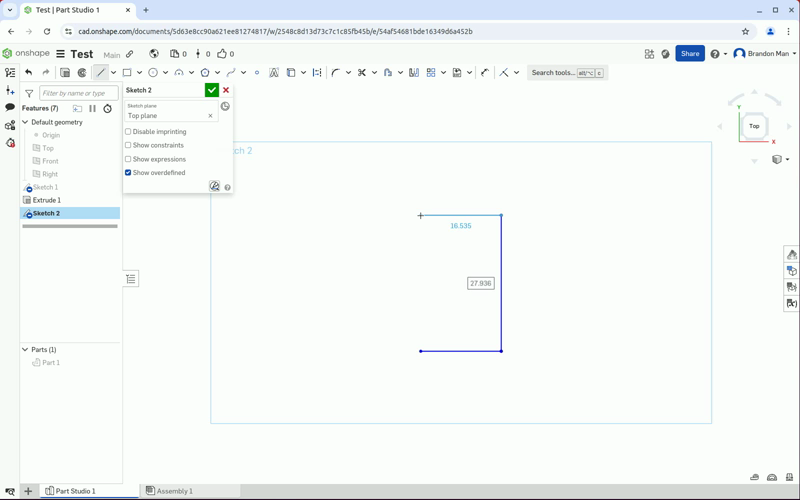
click(420, 215)
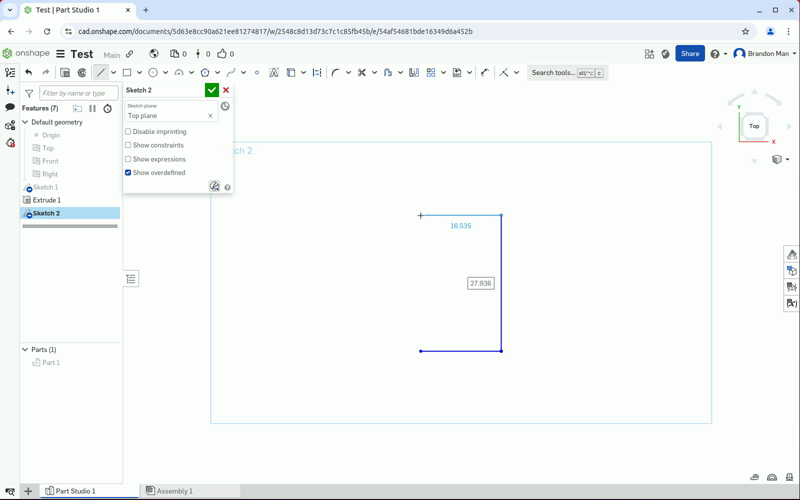
key_up(shift)
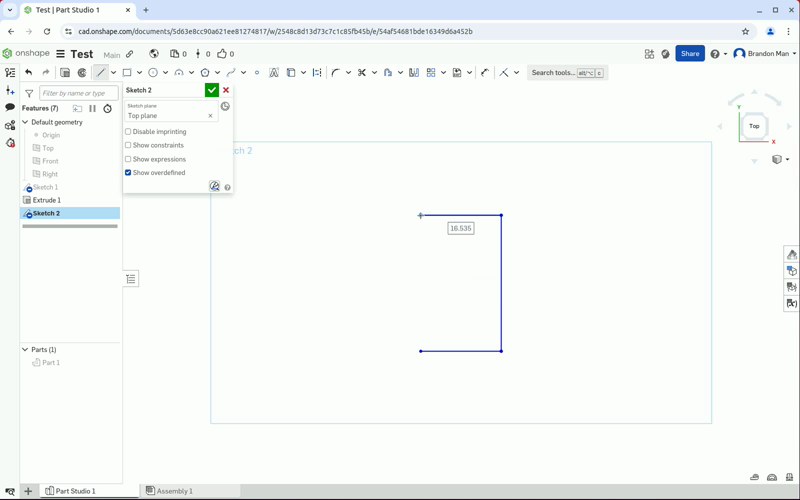
key_down(shift)
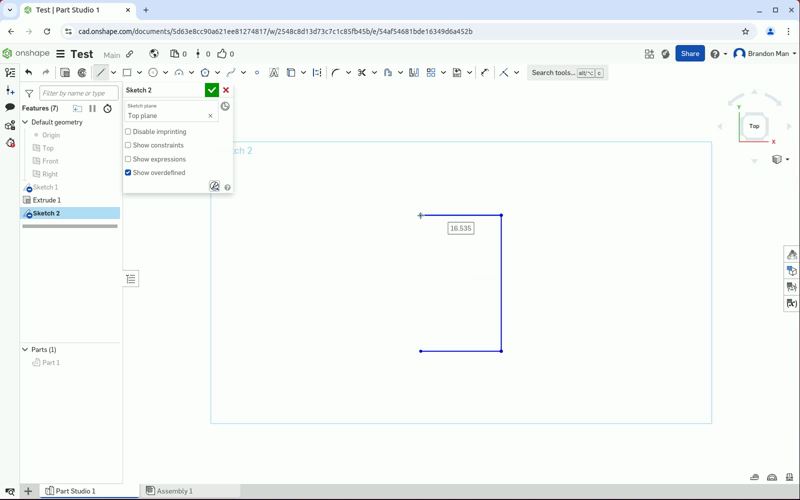
mouse_move(420, 351)
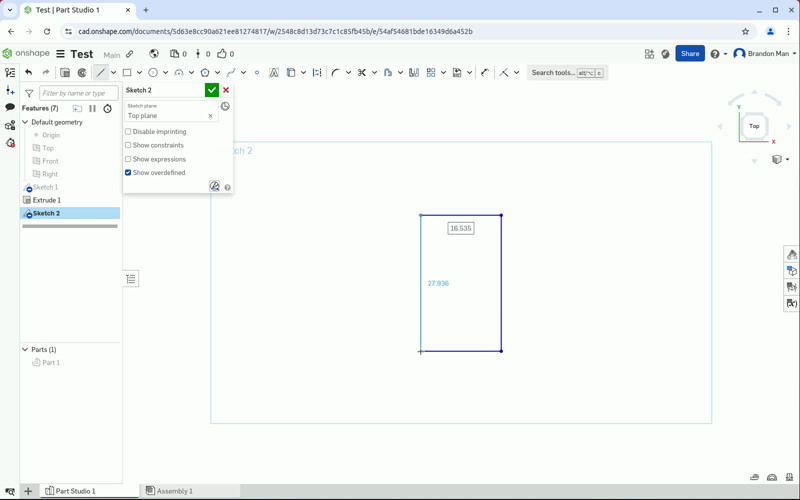
key_up(shift)
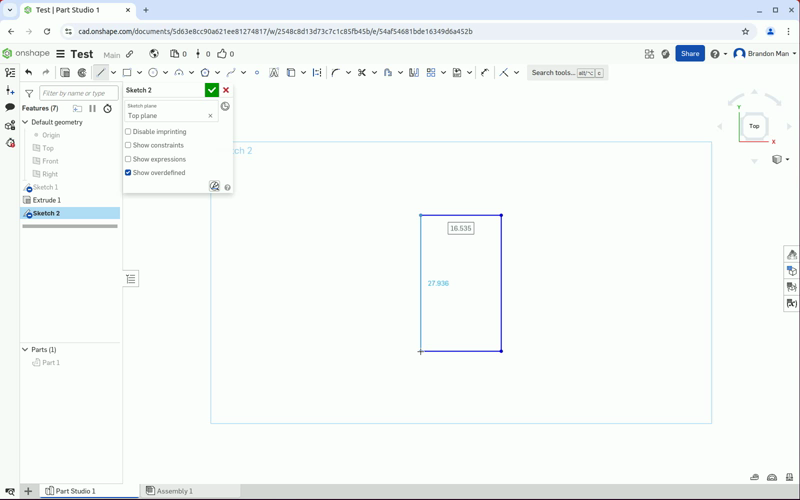
click(420, 351)
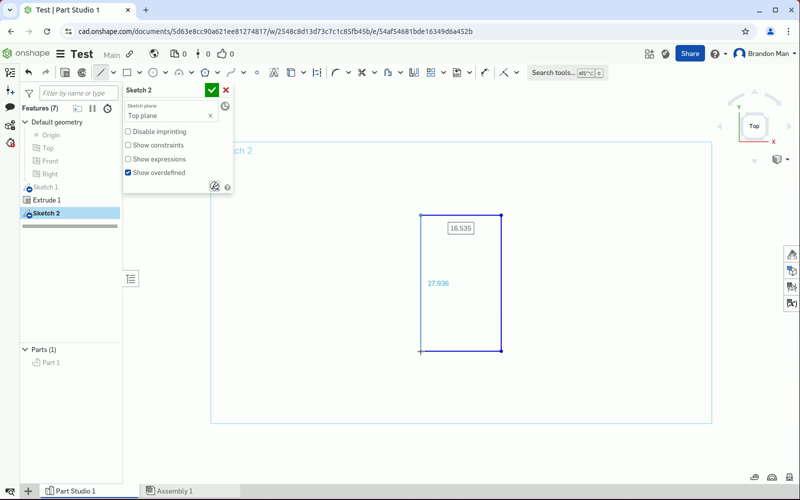
key(esc)
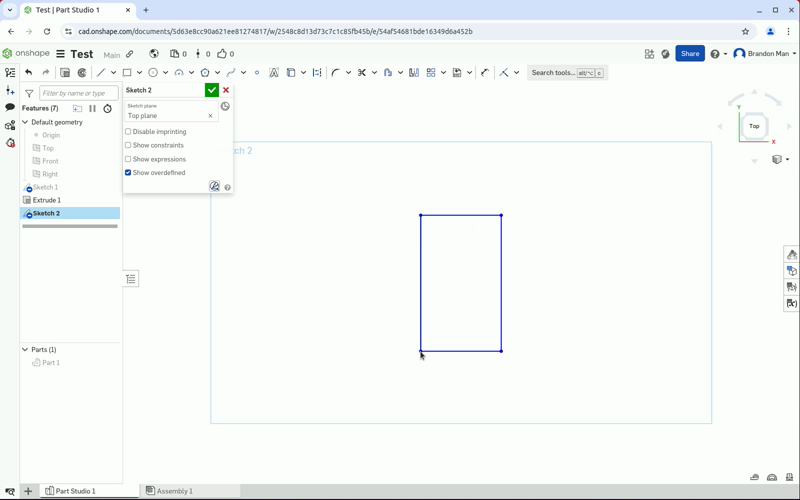
mouse_move(471, 259)
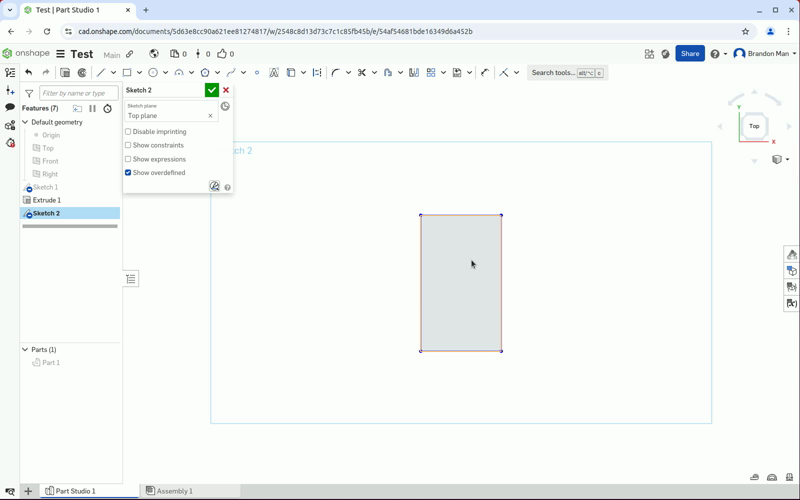
click(471, 259)
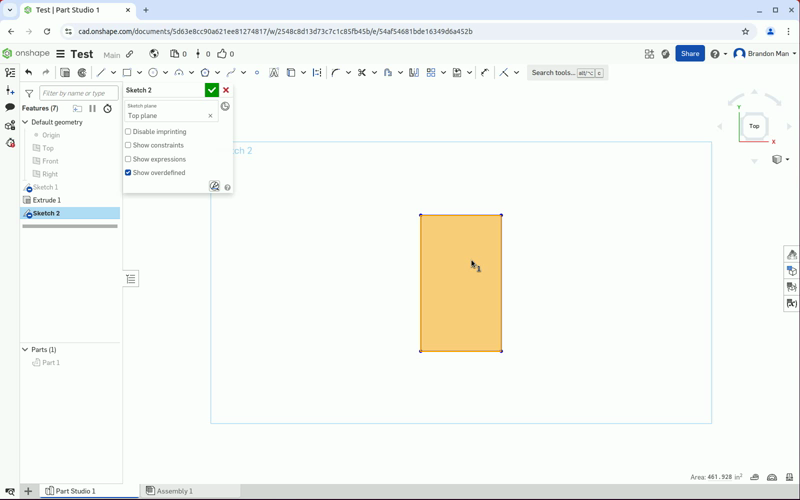
mouse_move(73, 352)
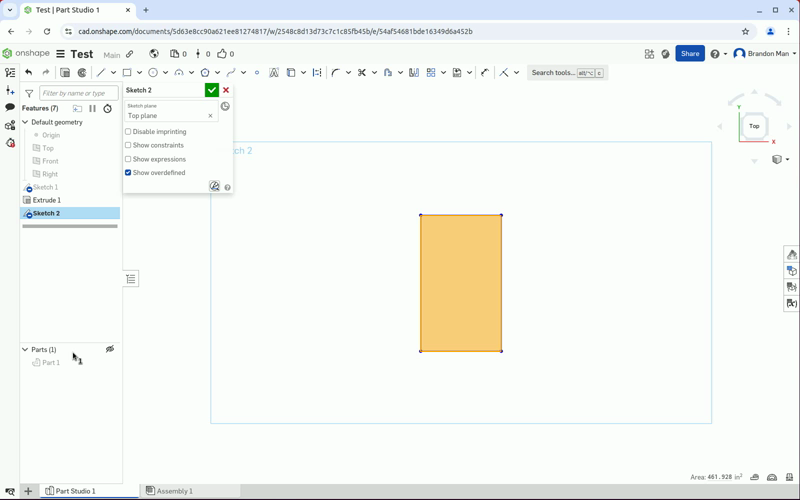
key(shift+y)
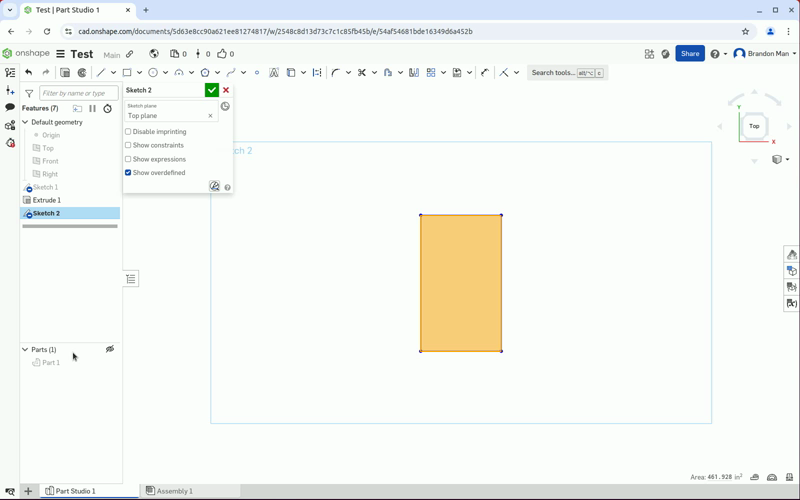
key(shift+e)
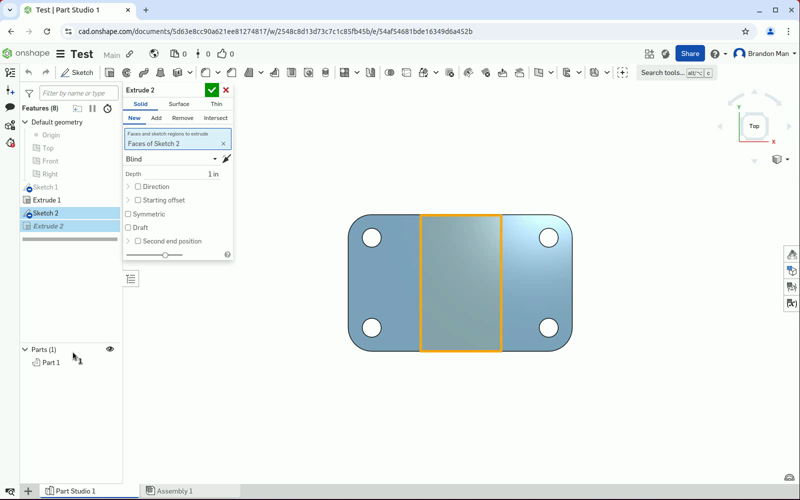
mouse_move(143, 106)
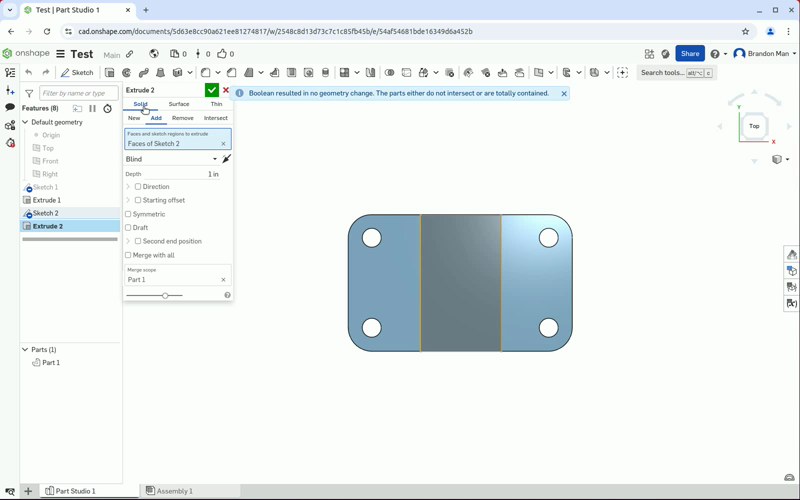
click(143, 106)
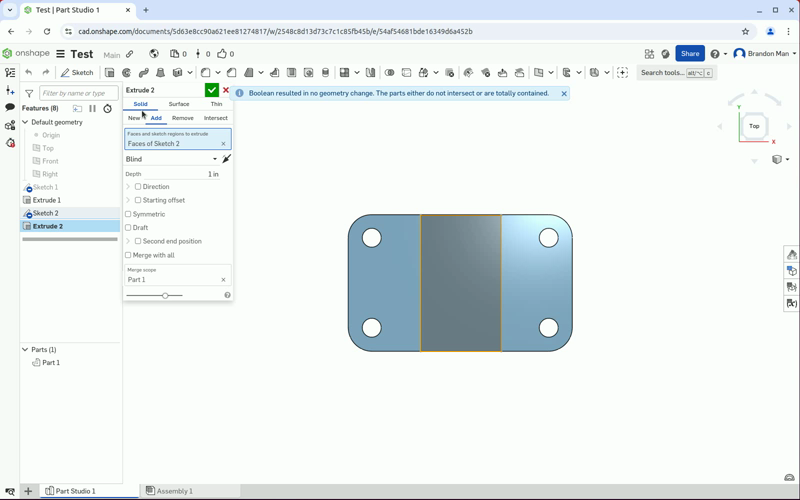
mouse_move(137, 120)
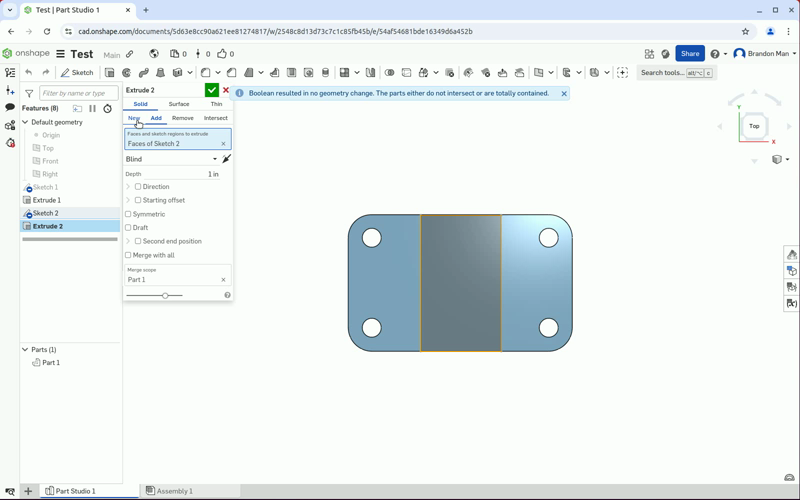
click(137, 120)
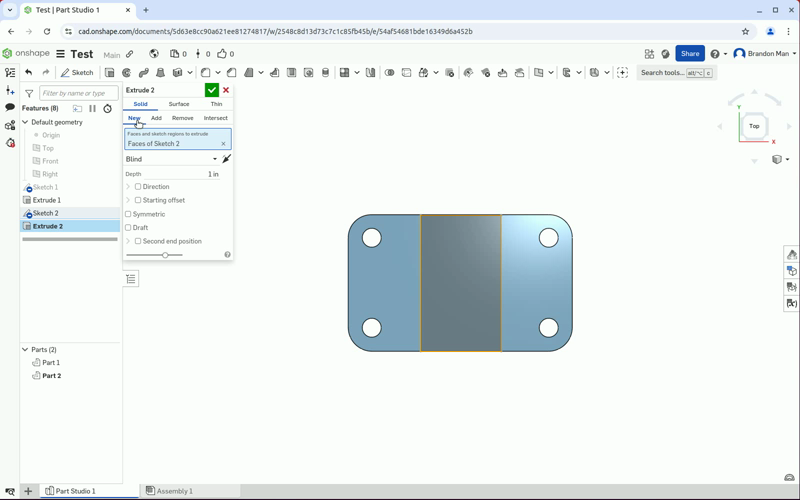
key(tab, 4)
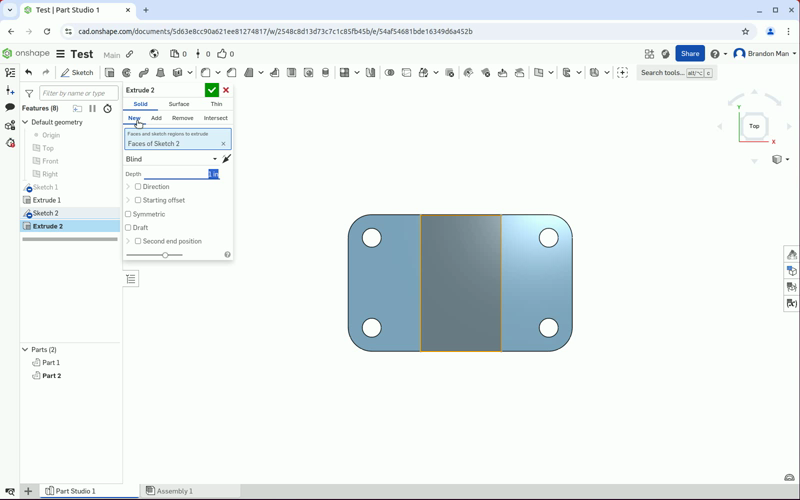
text(-1.926)
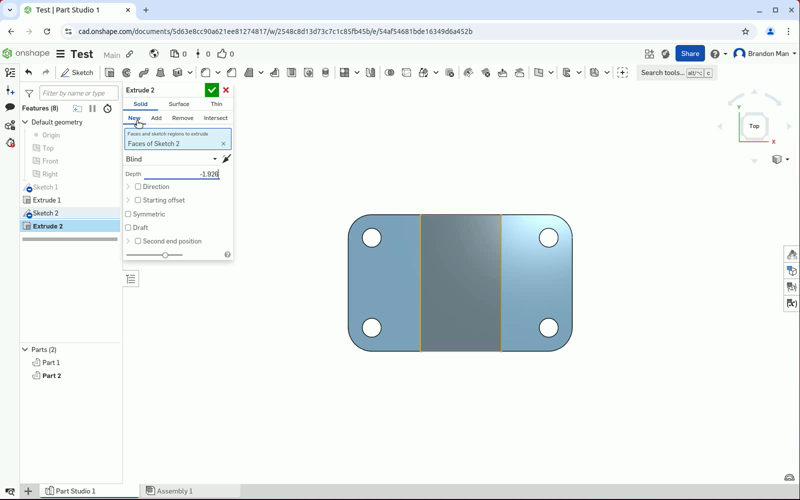
key(enter)
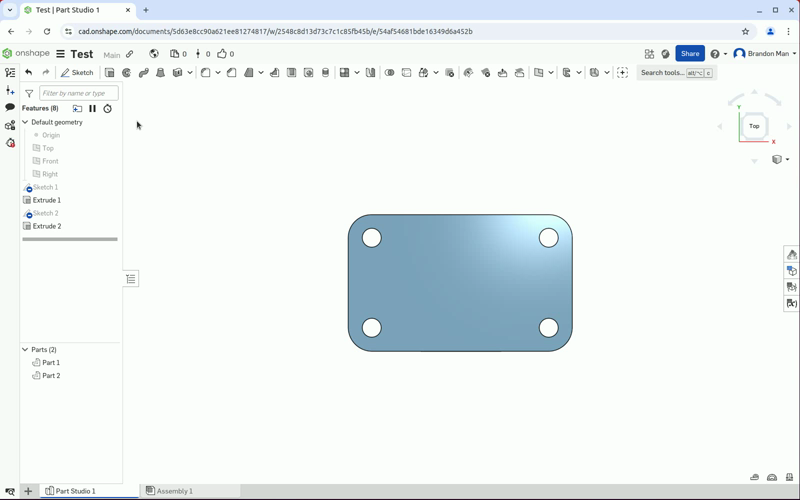
key(shift+h)
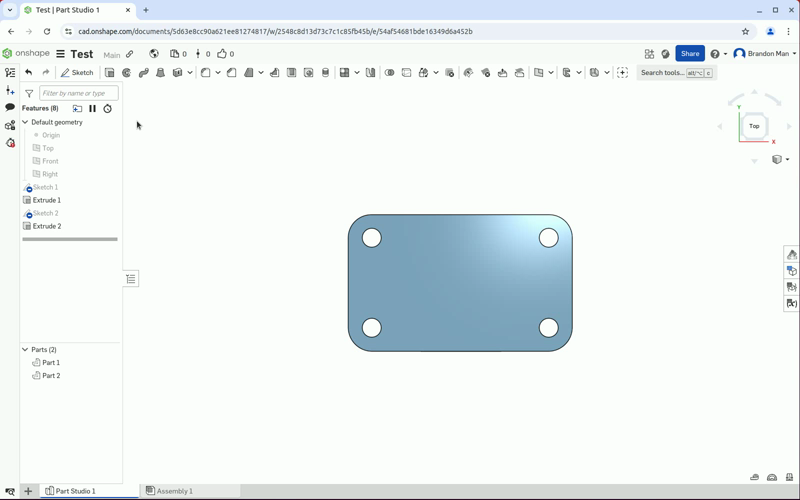
key(shift+h)
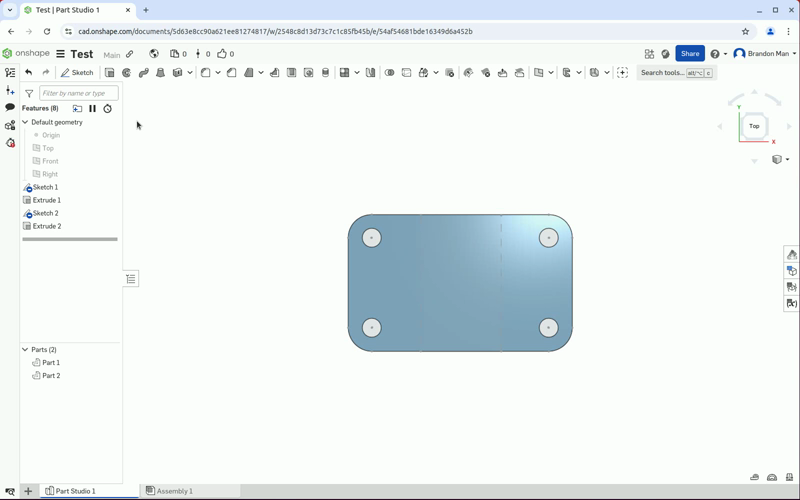
key(shift+7)
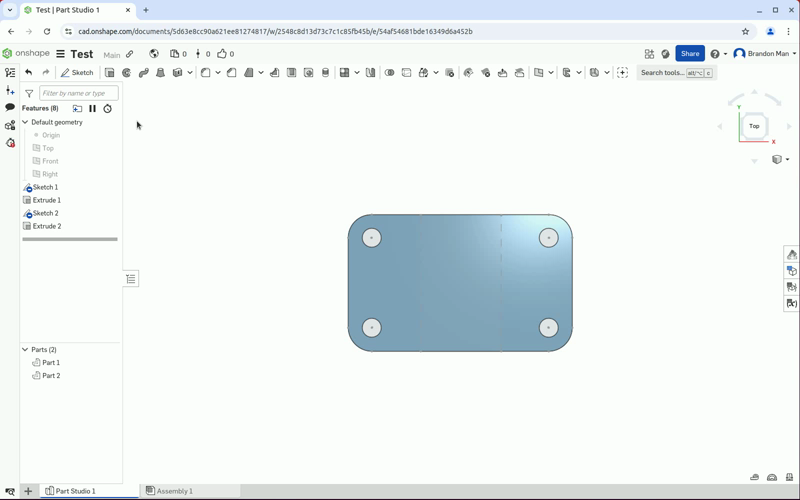
key(up, 3)
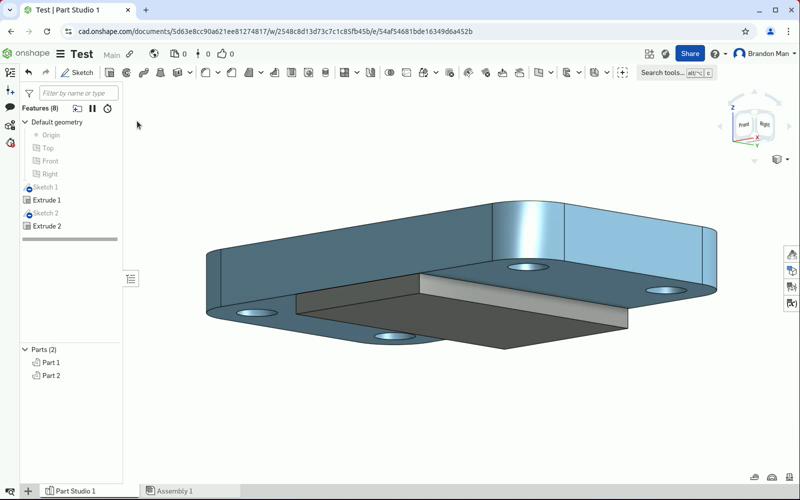
key(left, 3)
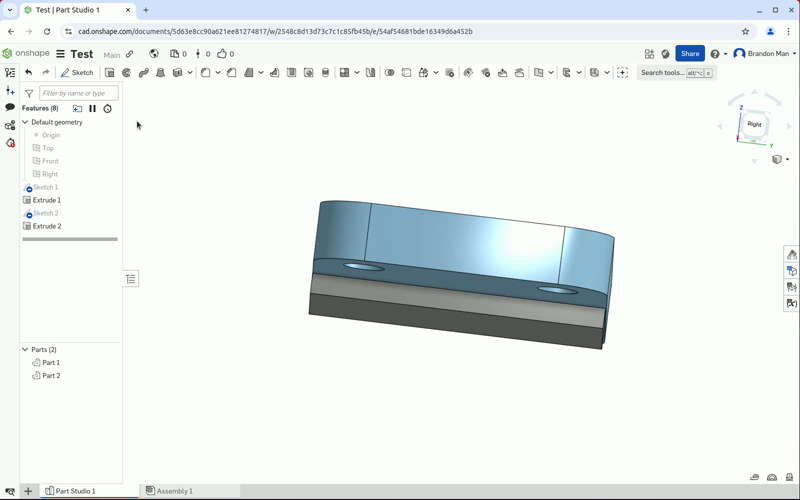
key(right, 3)
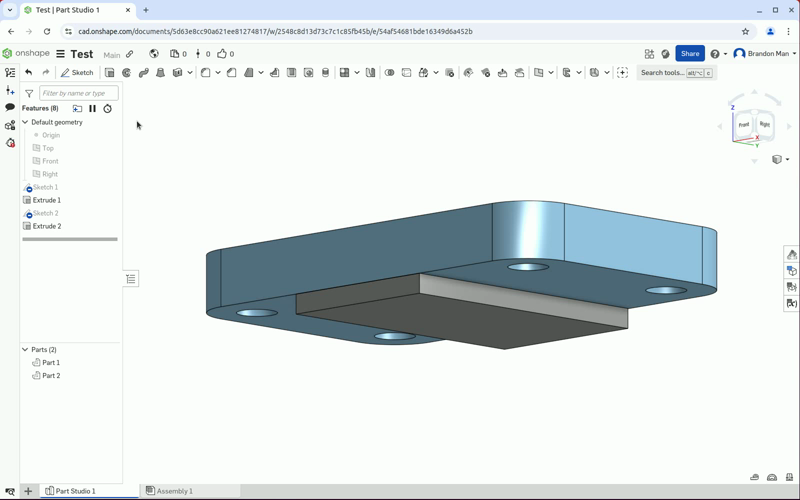
key(down, 3)
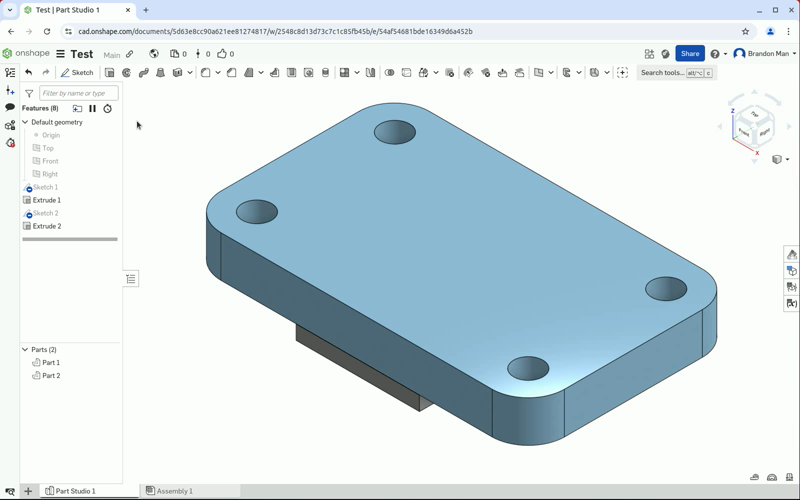
mouse_move(73, 189)
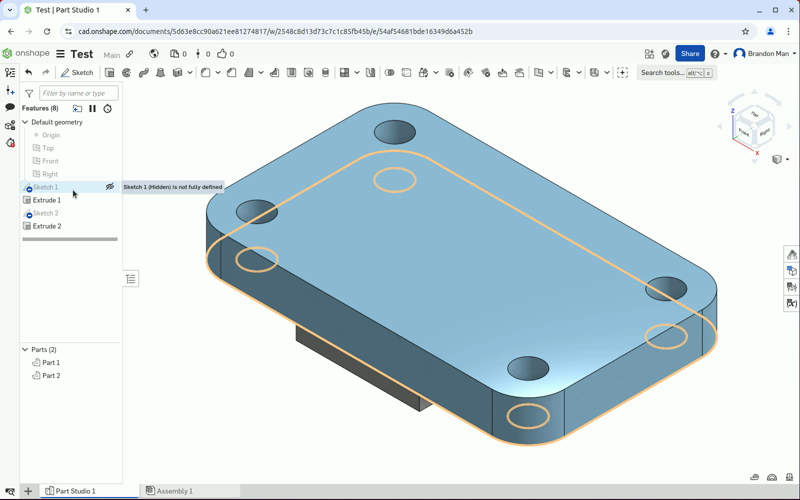
click(73, 189)